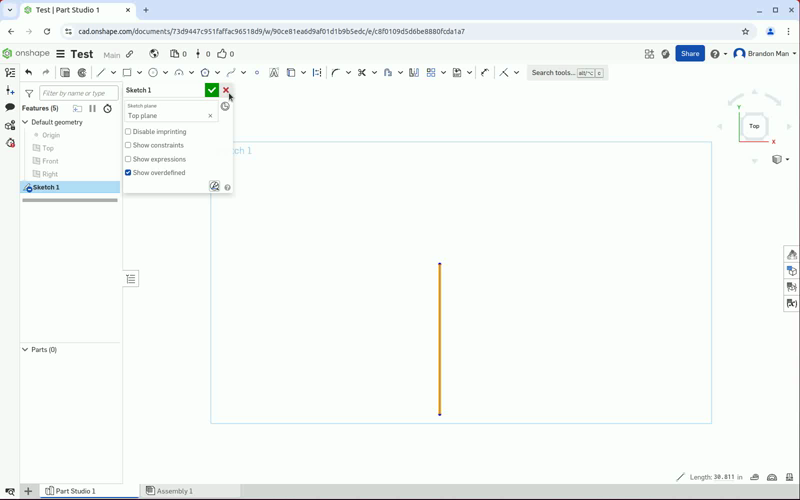
key(shift+h)
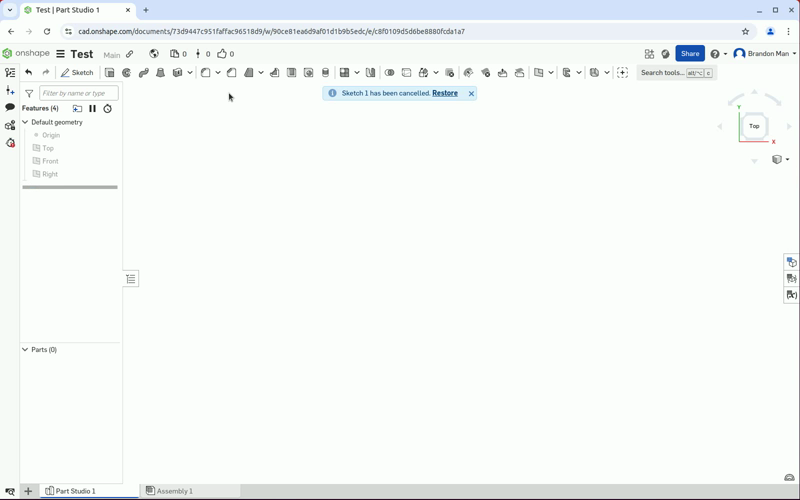
mouse_move(73, 352)
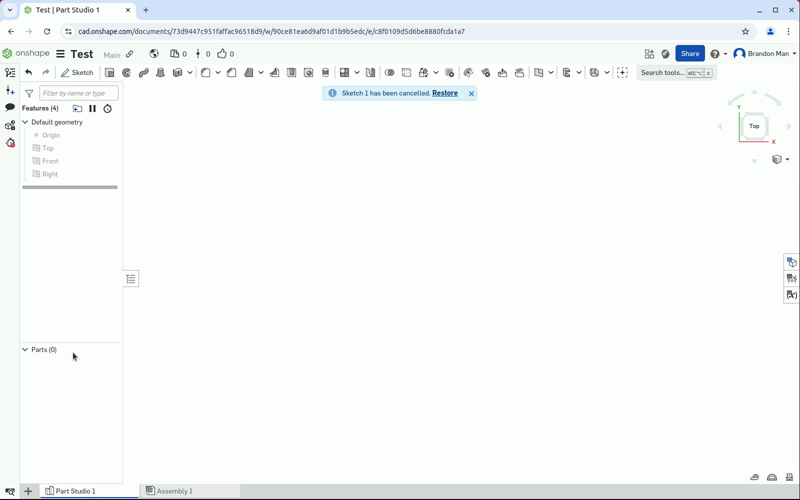
key(y)
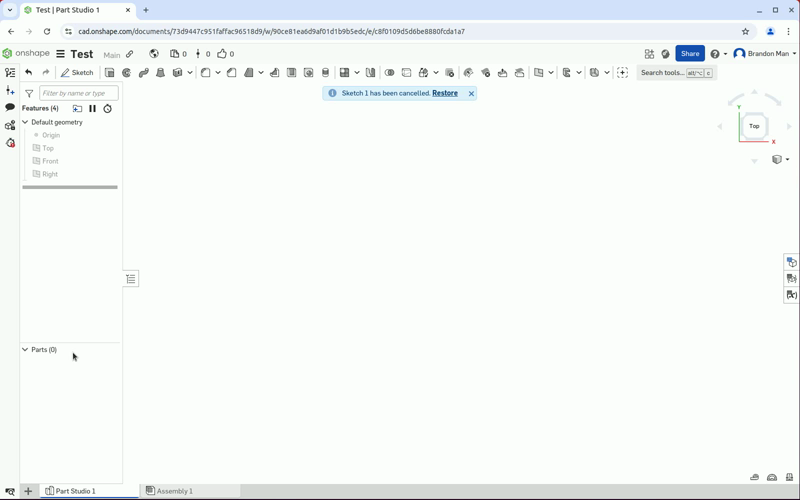
key(shift+p)
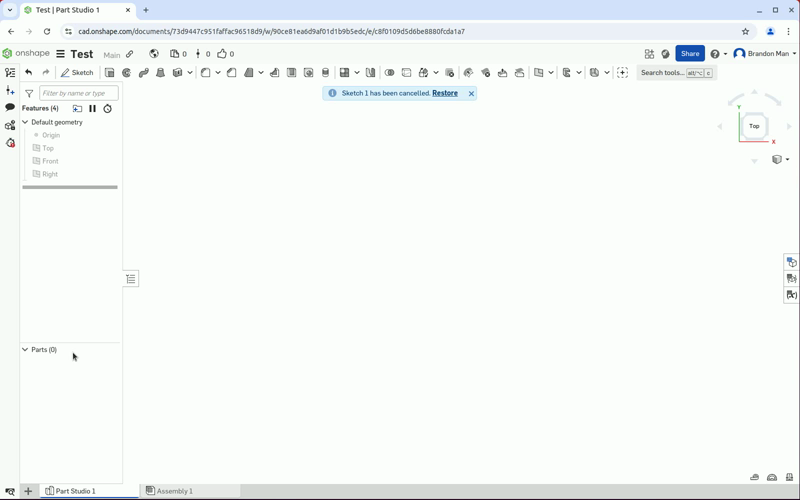
key(space)
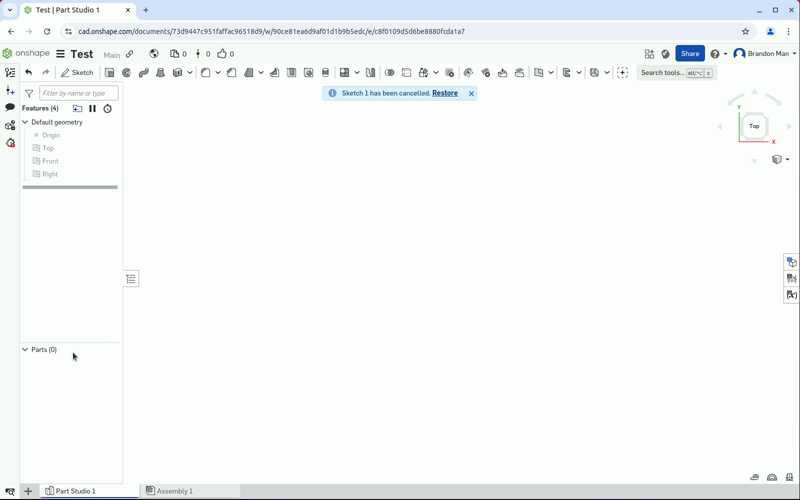
key_down(shift)
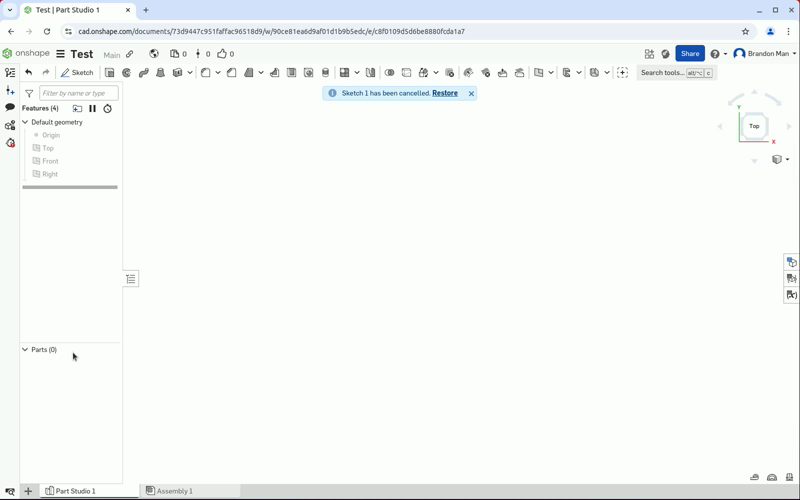
key(up)
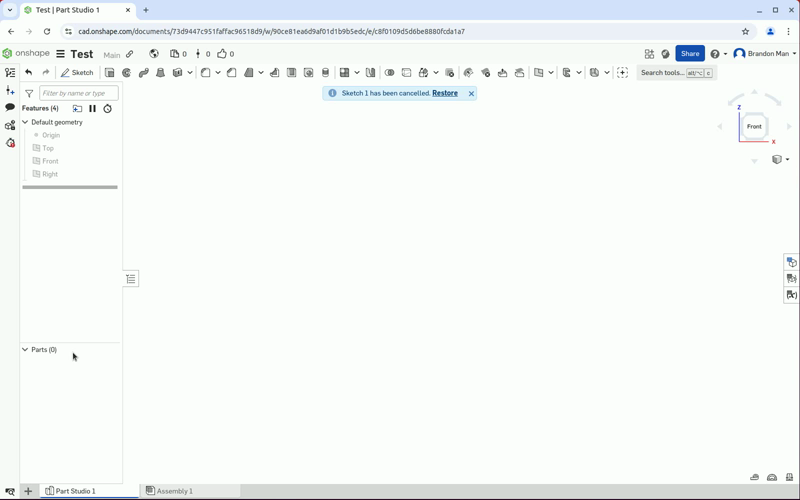
key_up(shift)
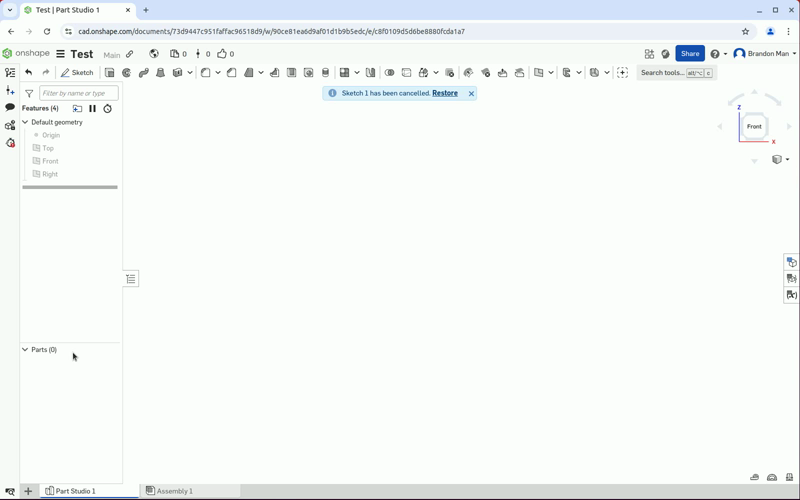
key(space)
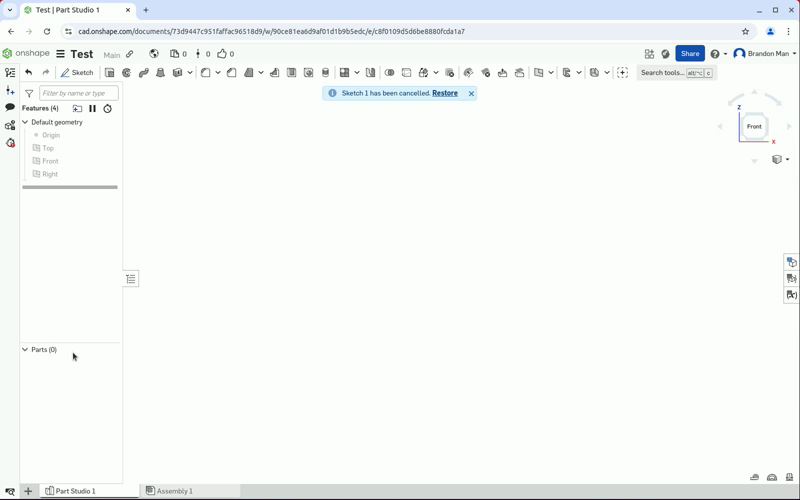
key_down(shift)
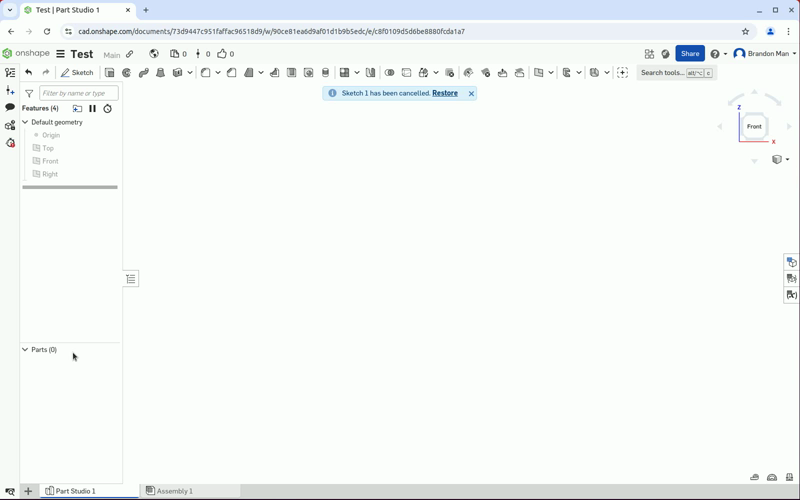
key(left)
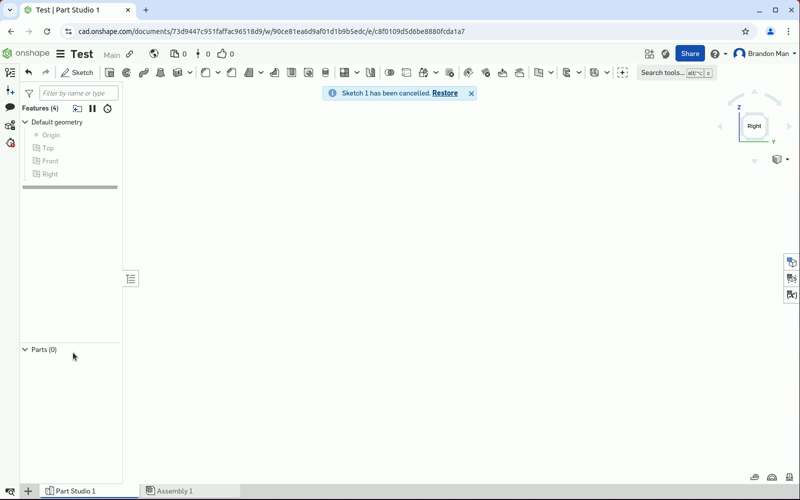
key_up(shift)
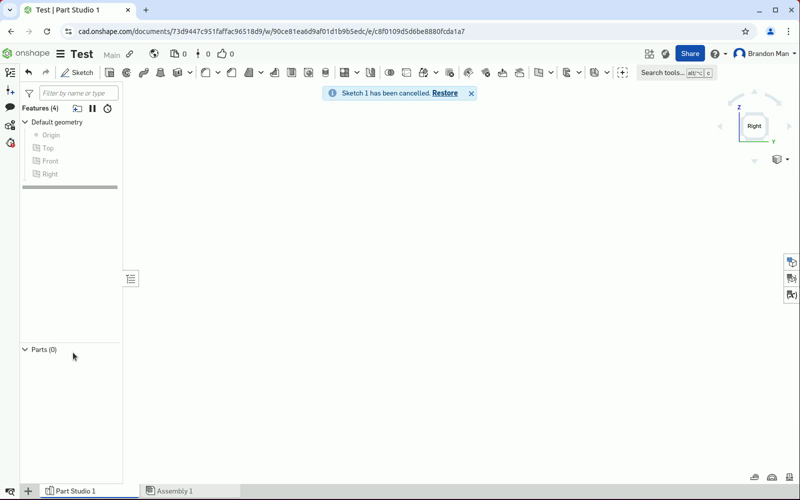
mouse_move(73, 352)
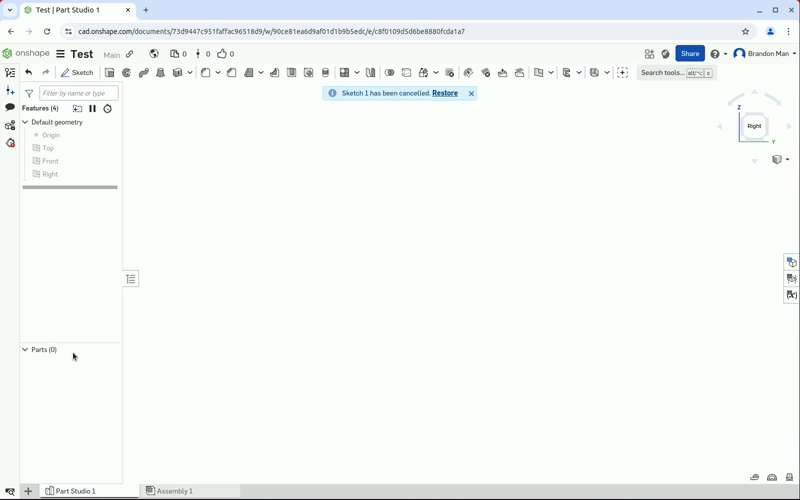
key(shift+y)
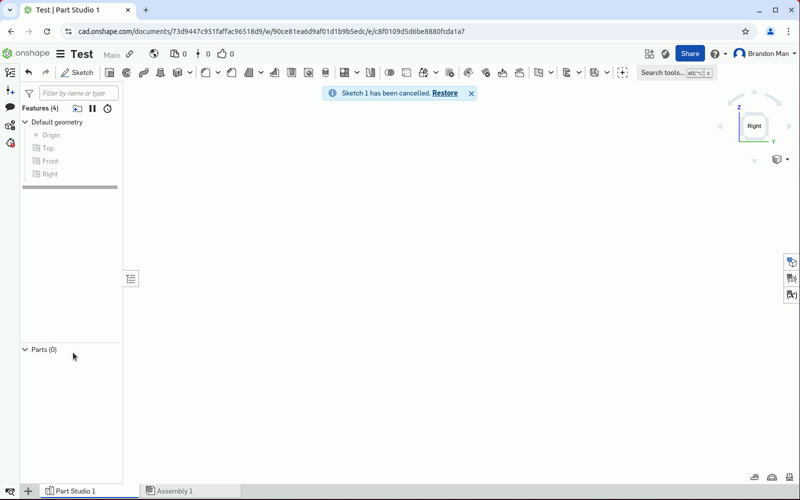
key(shift+s)
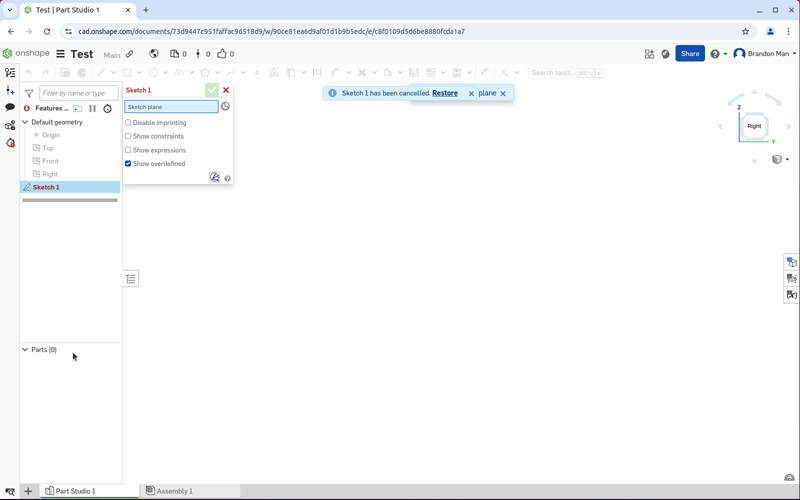
mouse_move(73, 176)
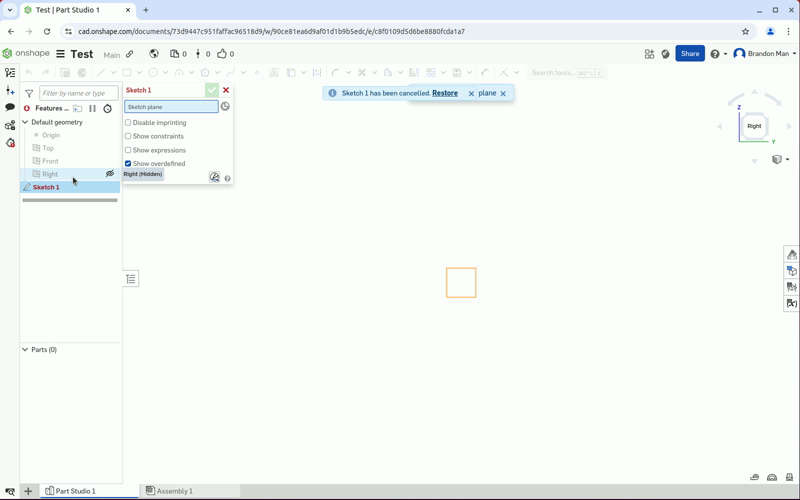
click(73, 176)
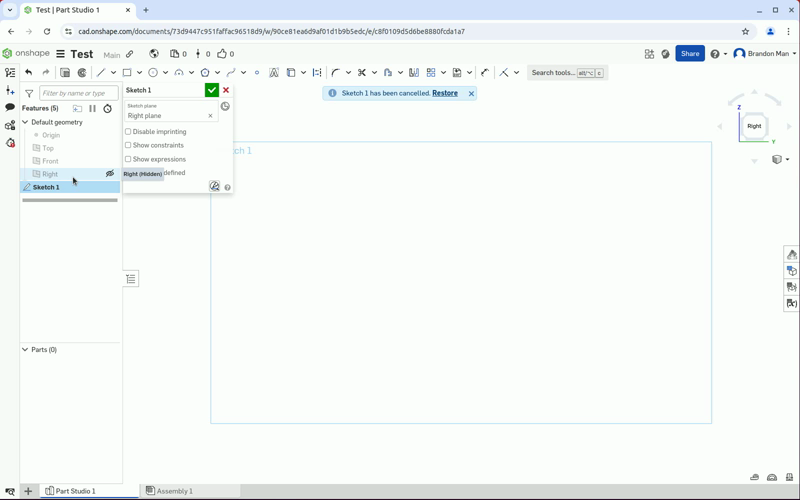
mouse_move(73, 352)
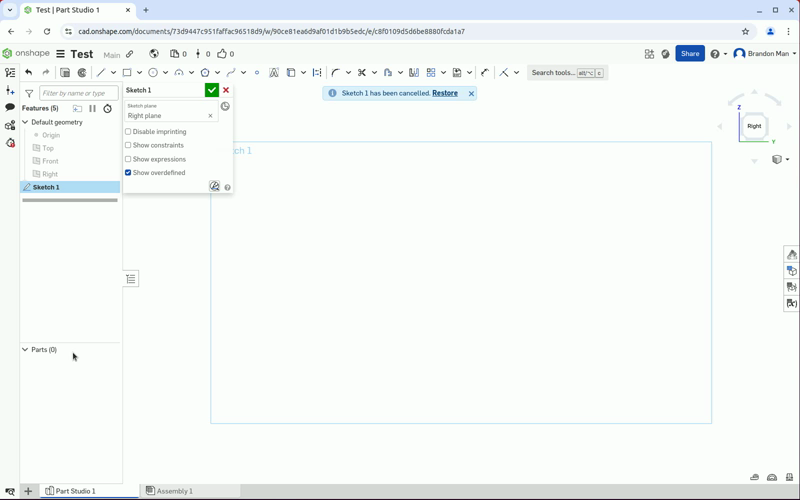
key(y)
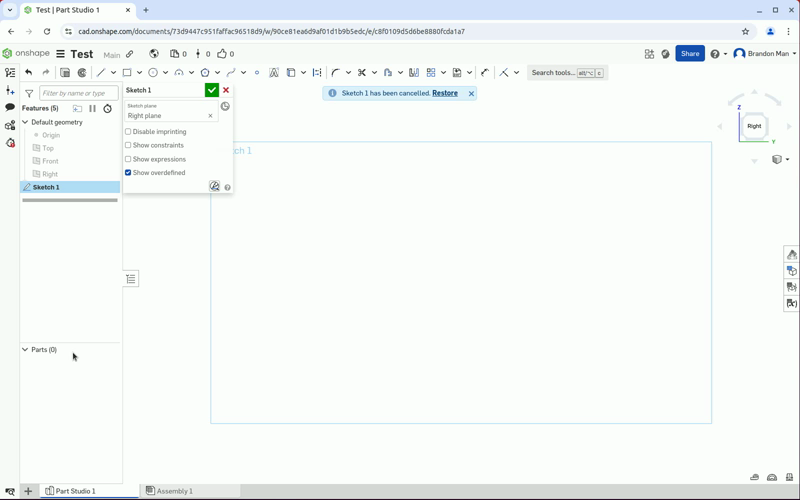
key(l)
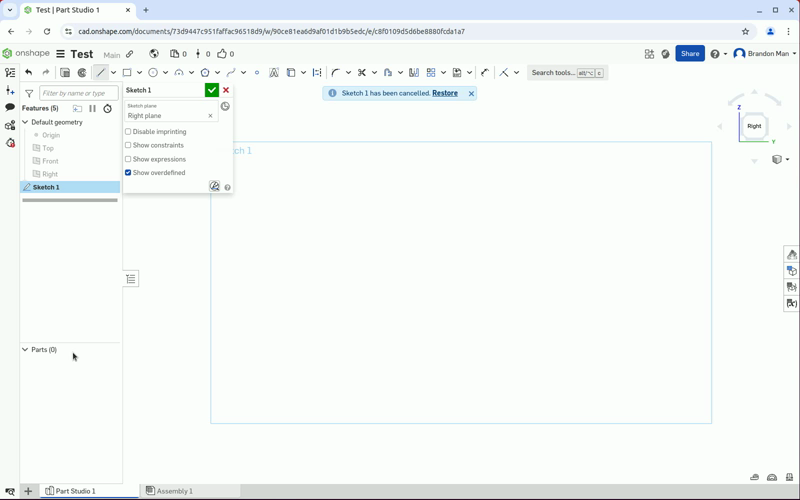
key_down(shift)
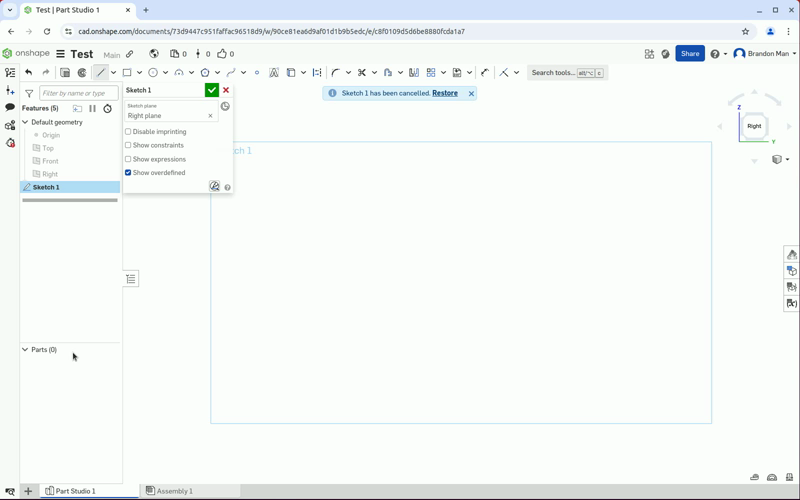
mouse_move(348, 267)
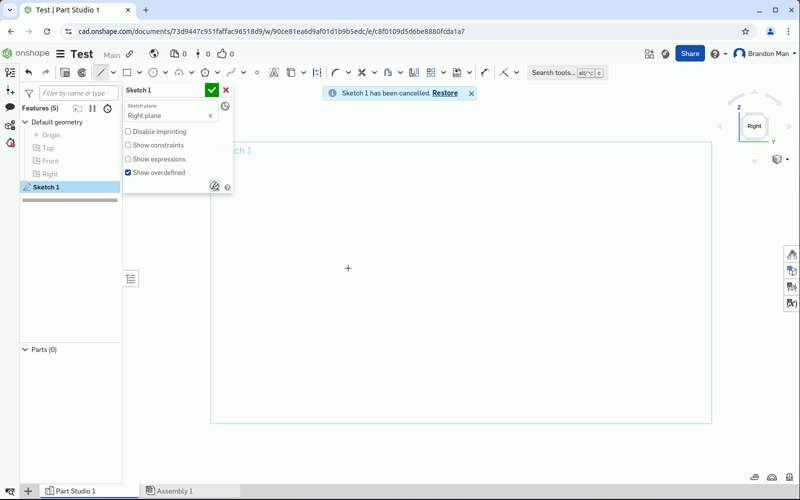
click(348, 267)
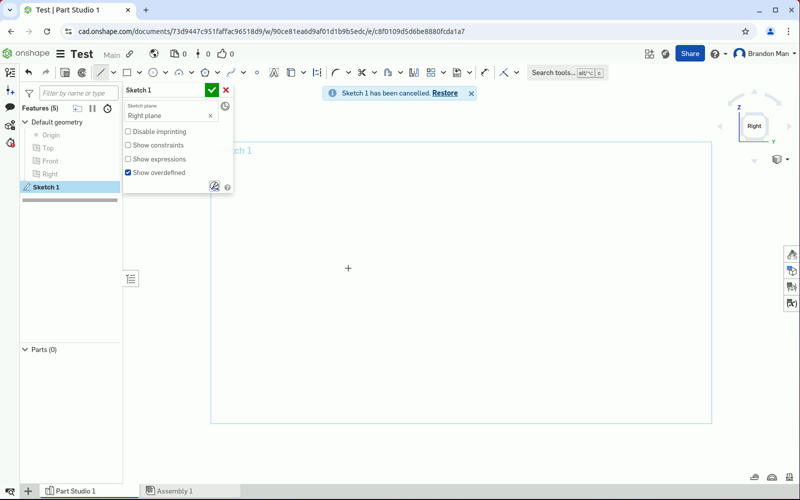
key_up(shift)
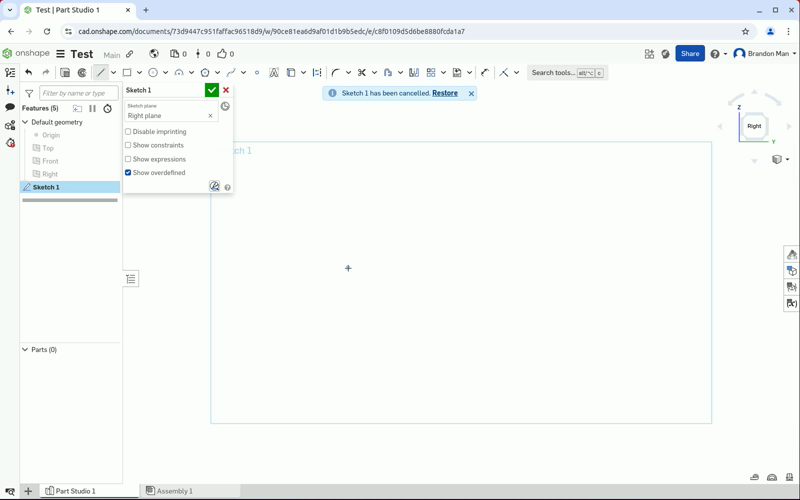
key_down(shift)
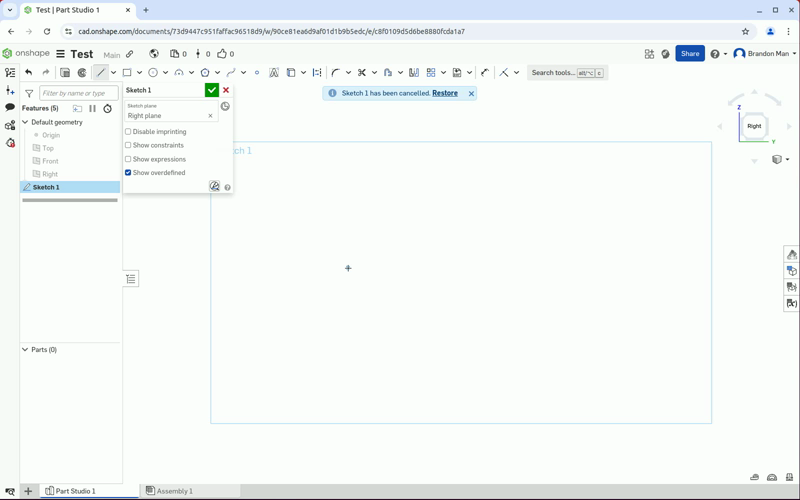
mouse_move(378, 267)
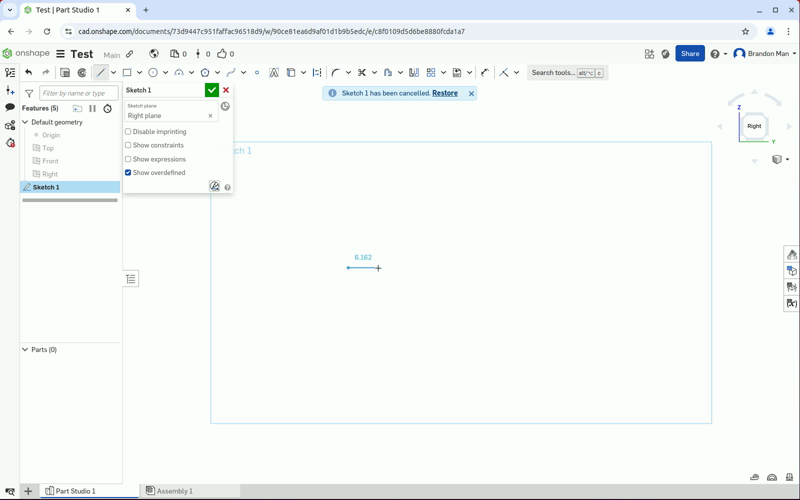
mouse_move(394, 267)
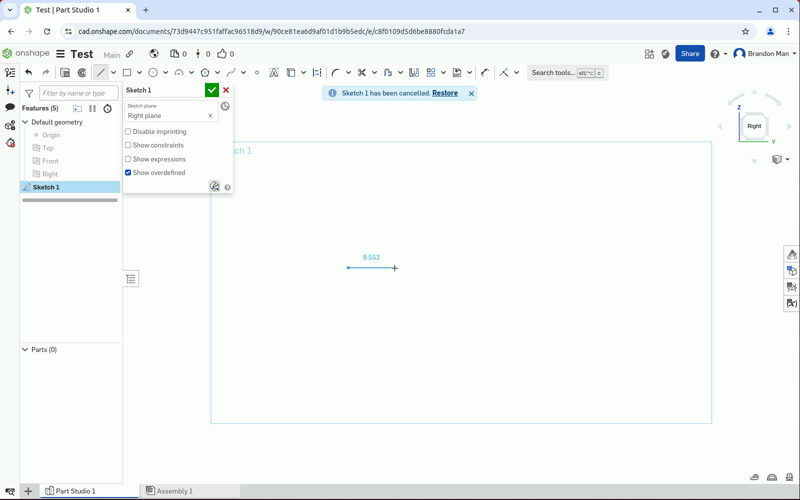
click(394, 267)
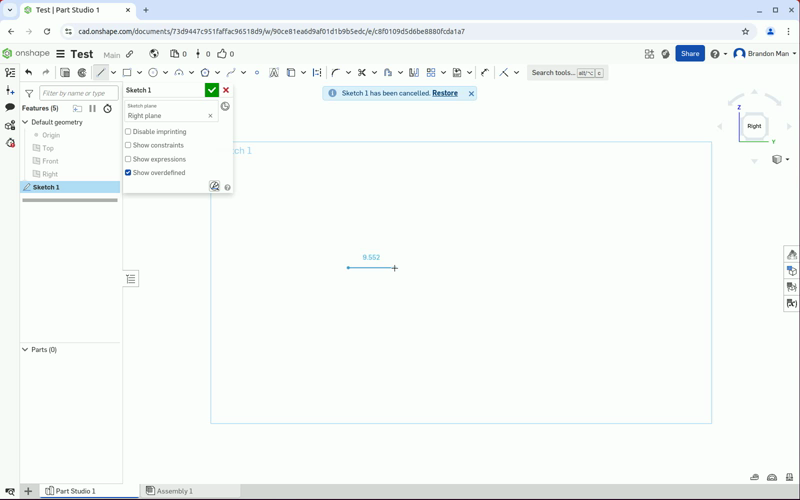
key_up(shift)
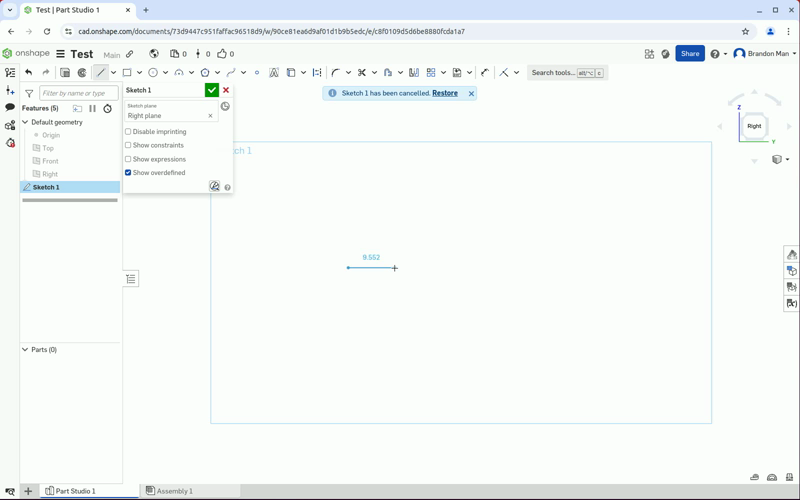
key_down(shift)
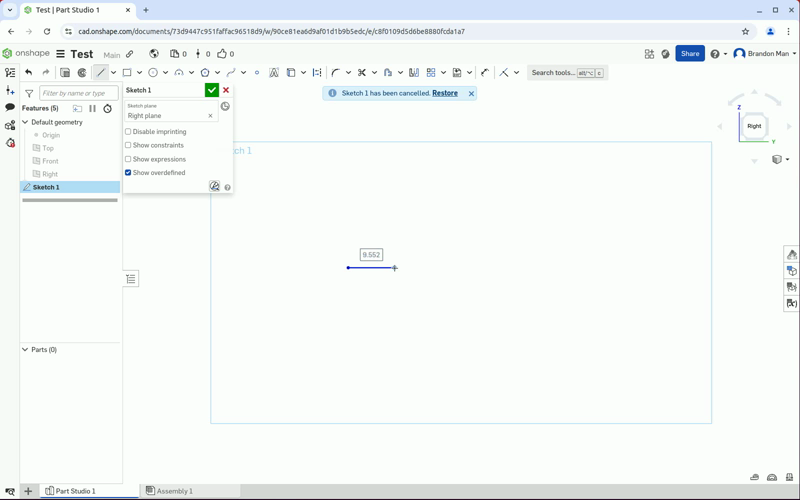
mouse_move(424, 267)
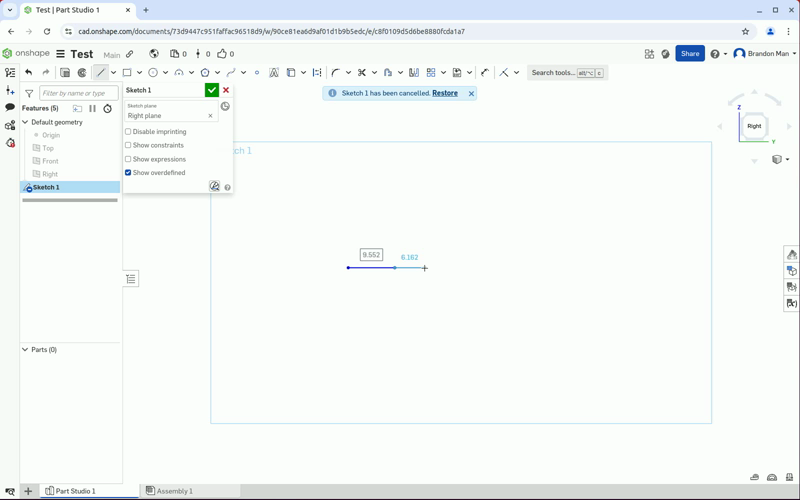
mouse_move(394, 236)
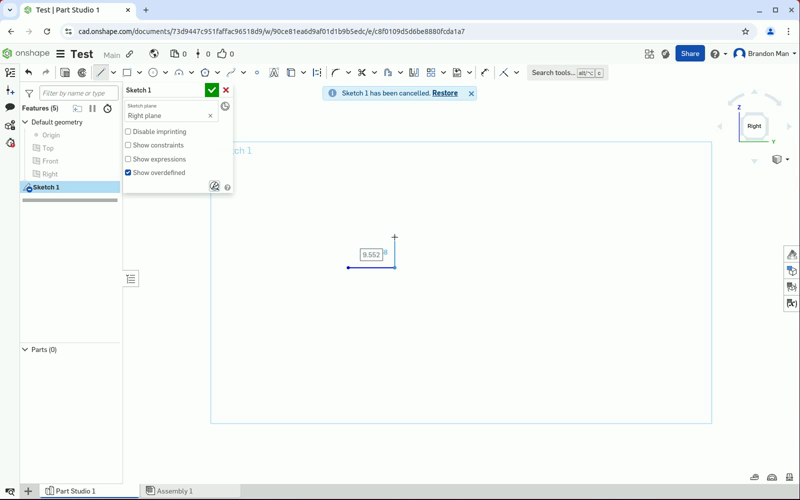
click(394, 236)
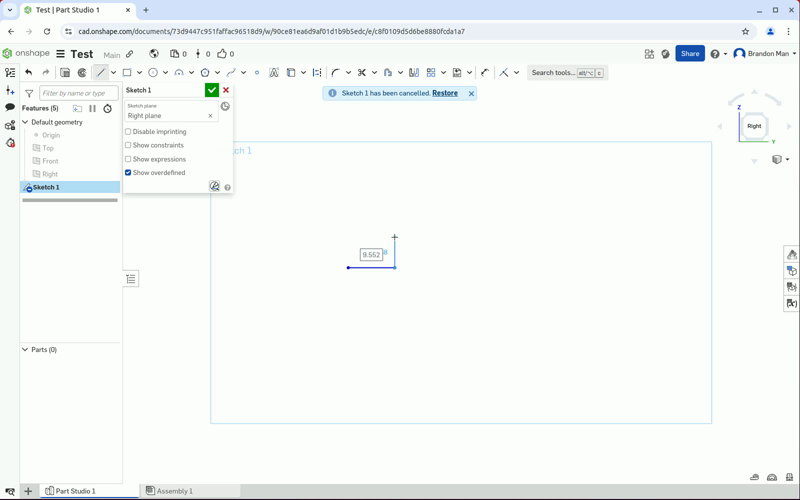
key_up(shift)
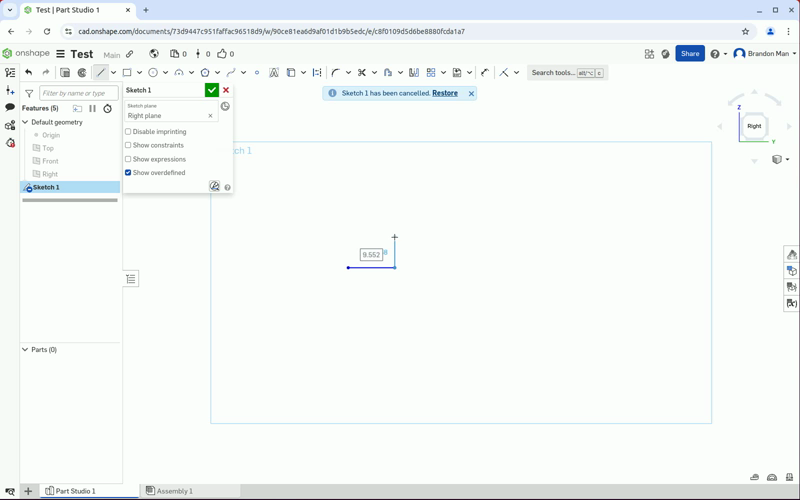
key_down(shift)
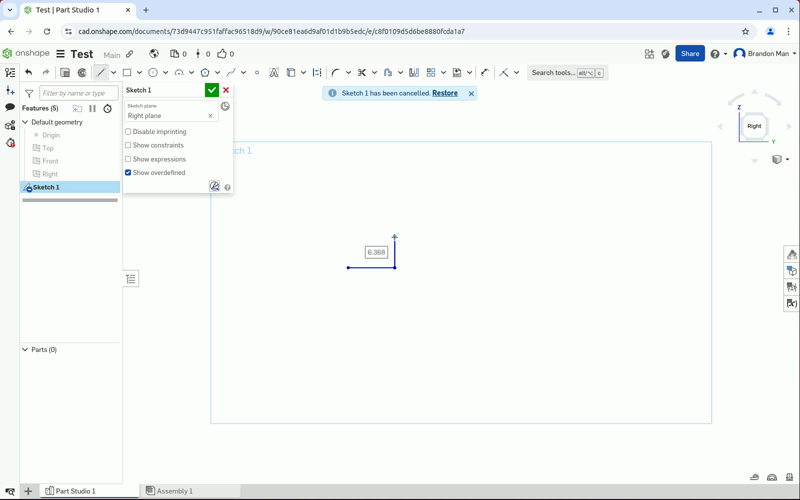
mouse_move(424, 236)
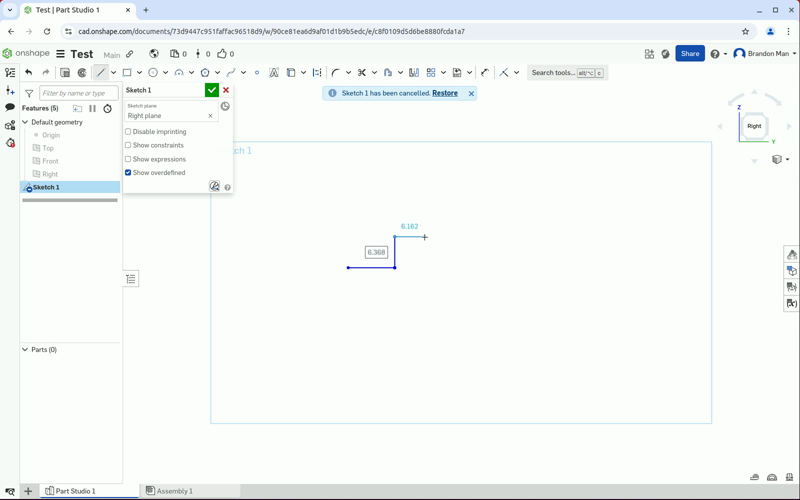
mouse_move(348, 236)
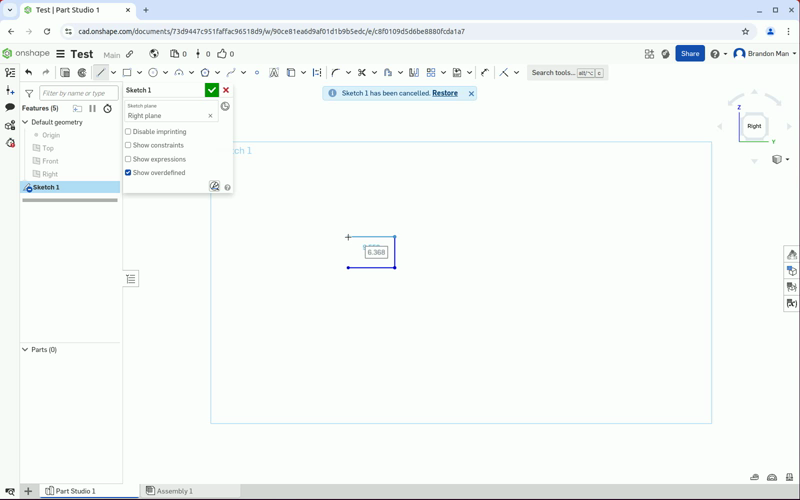
click(348, 236)
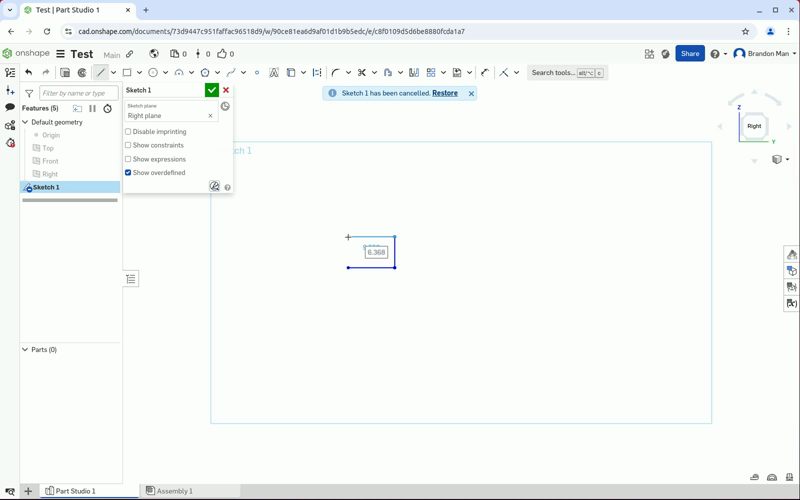
key_up(shift)
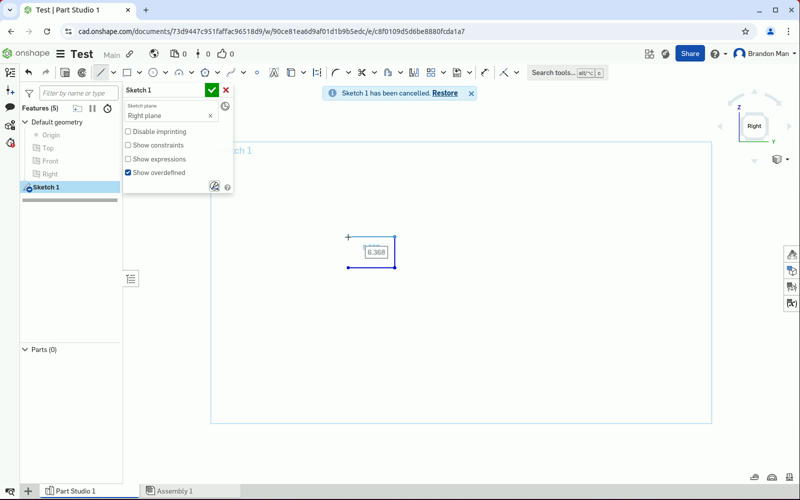
mouse_move(378, 236)
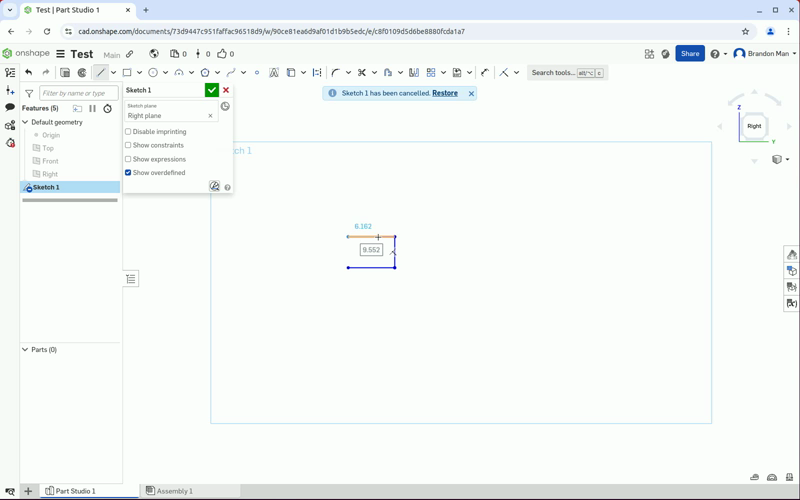
key_down(shift)
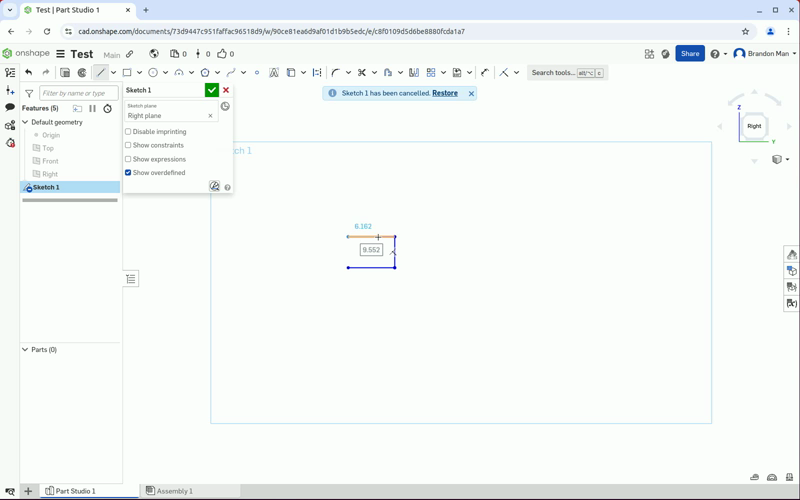
mouse_move(348, 267)
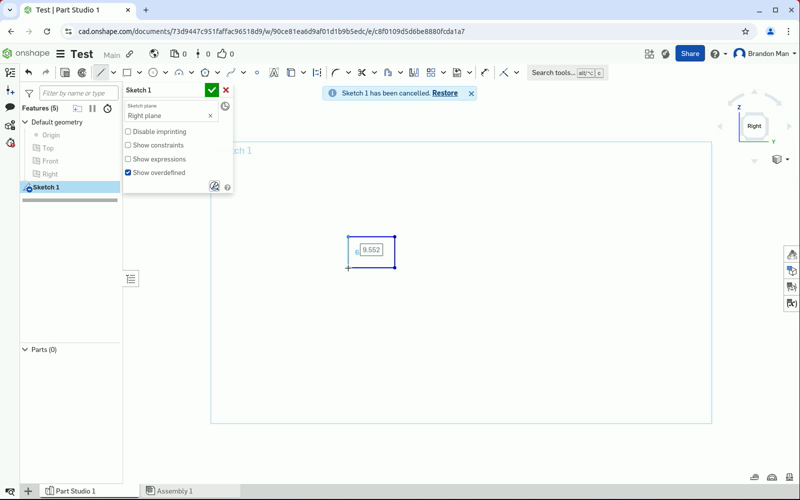
key_up(shift)
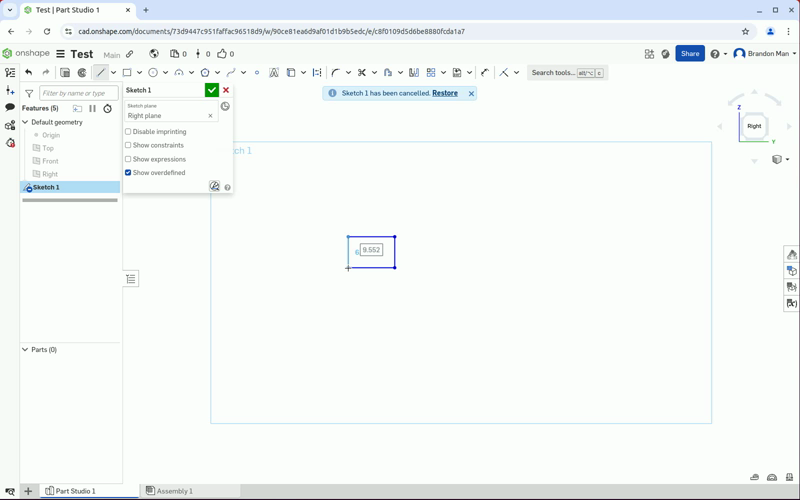
click(348, 267)
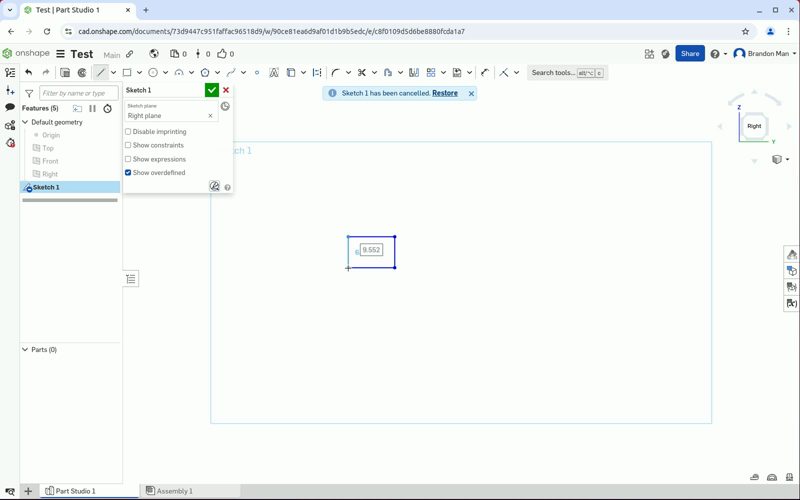
key(esc)
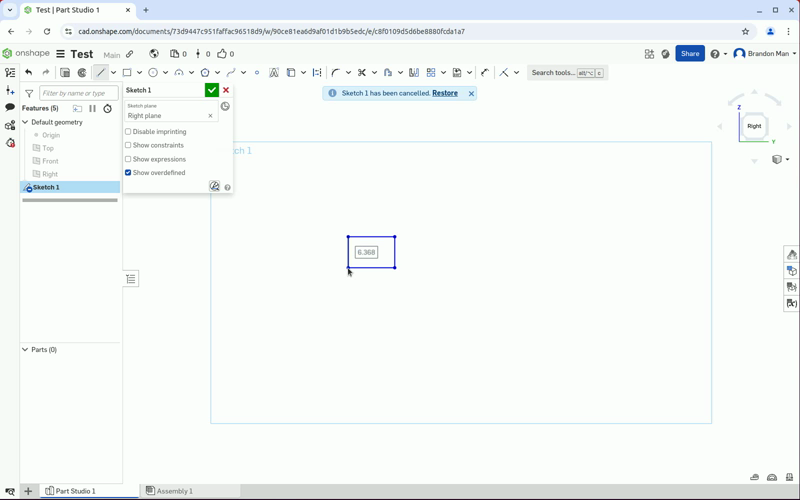
mouse_move(378, 239)
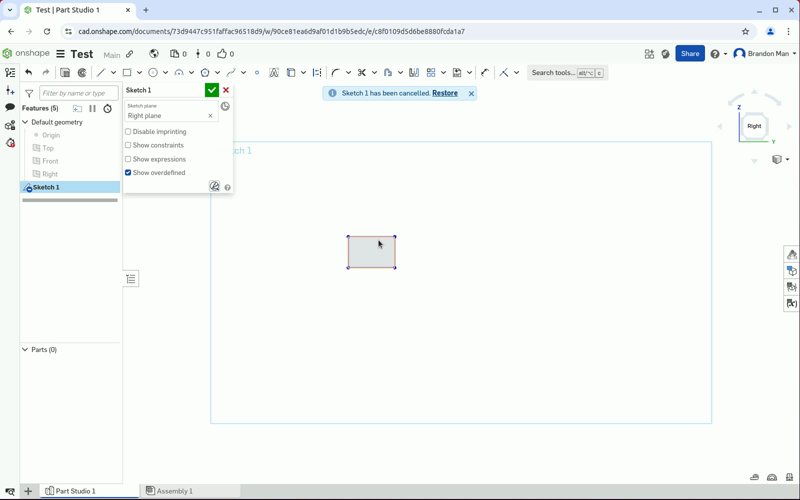
scroll(6)
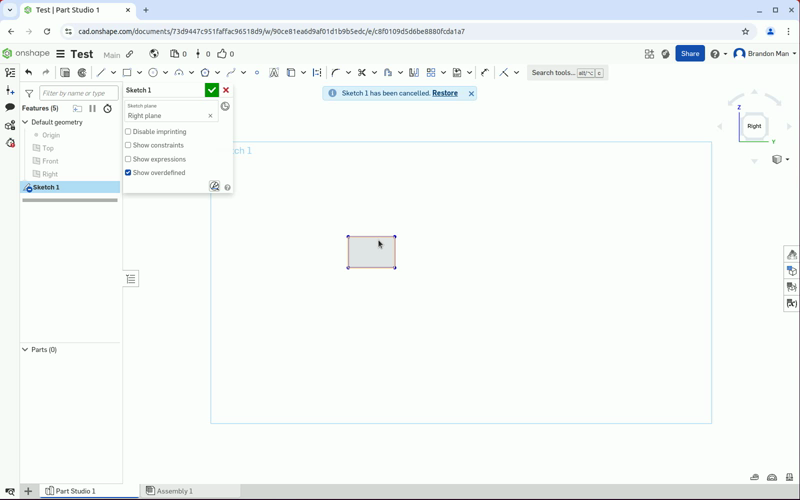
scroll(6)
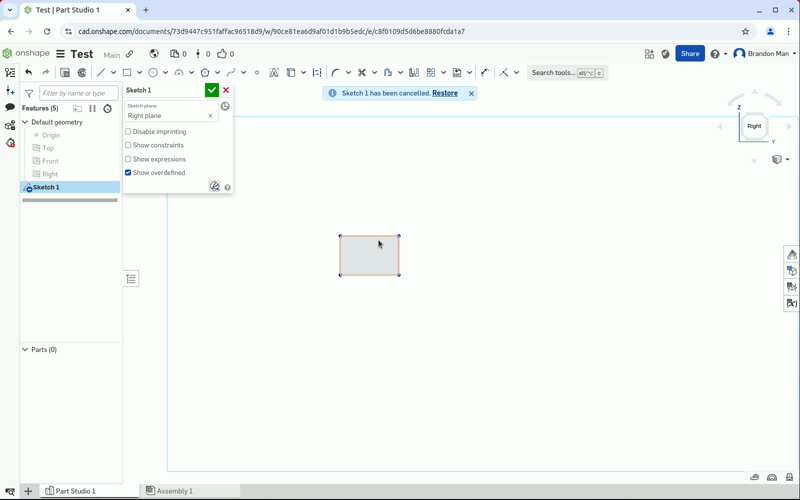
scroll(6)
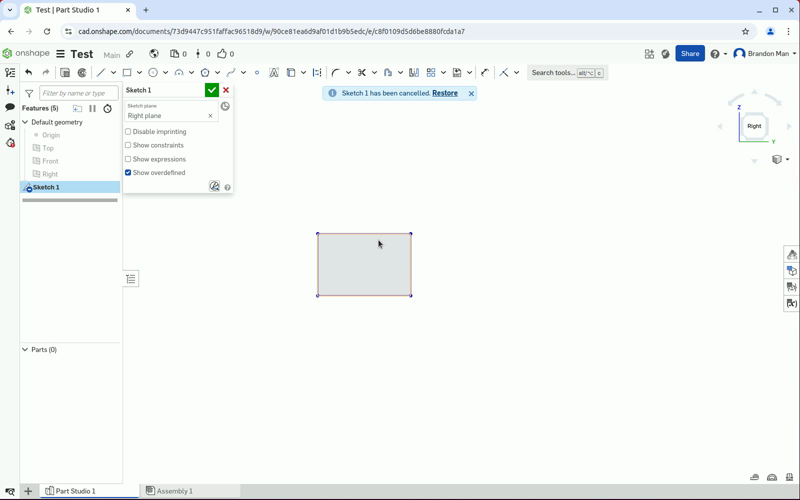
scroll(6)
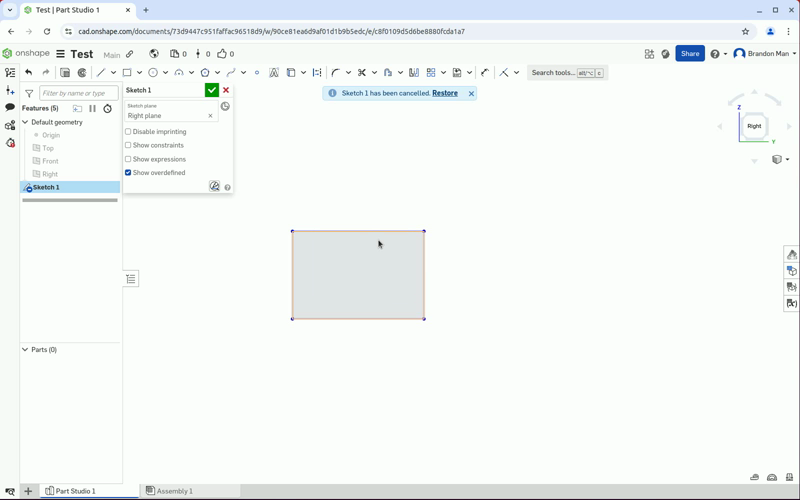
scroll(6)
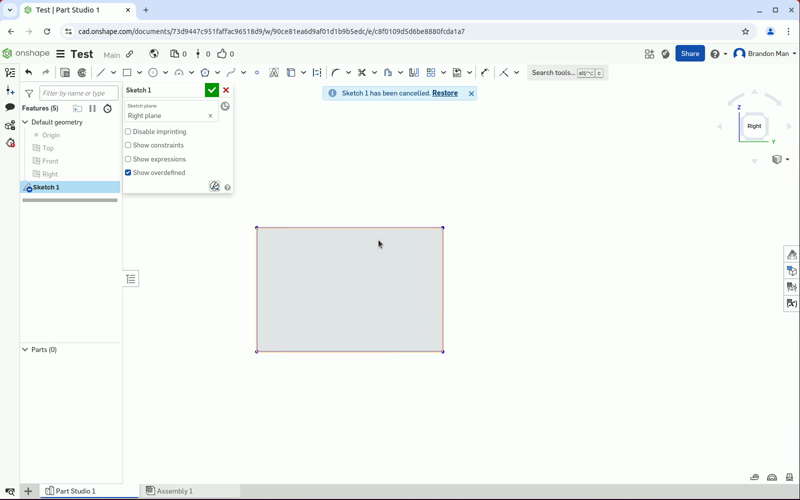
scroll(6)
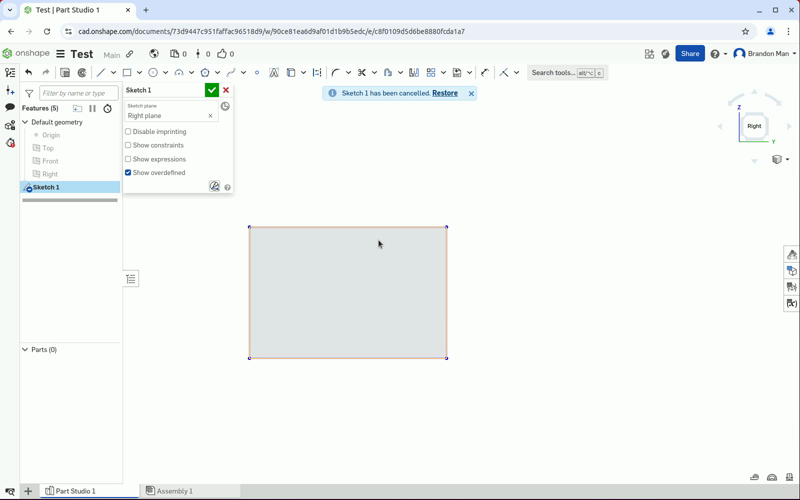
scroll(6)
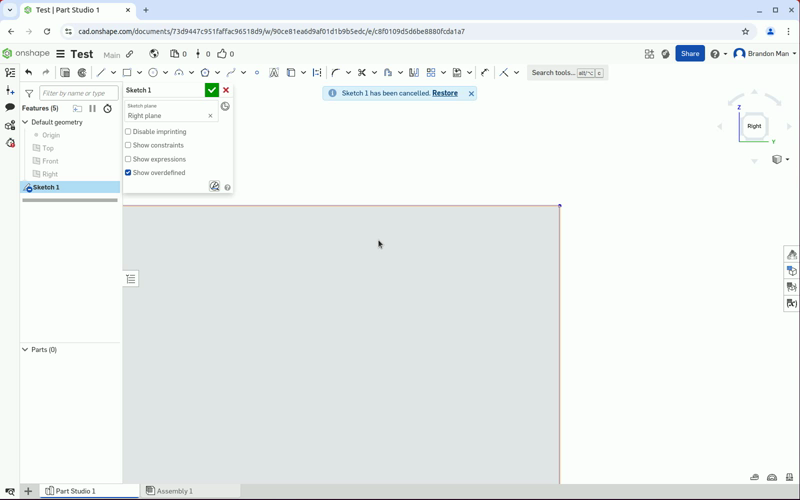
click(378, 239)
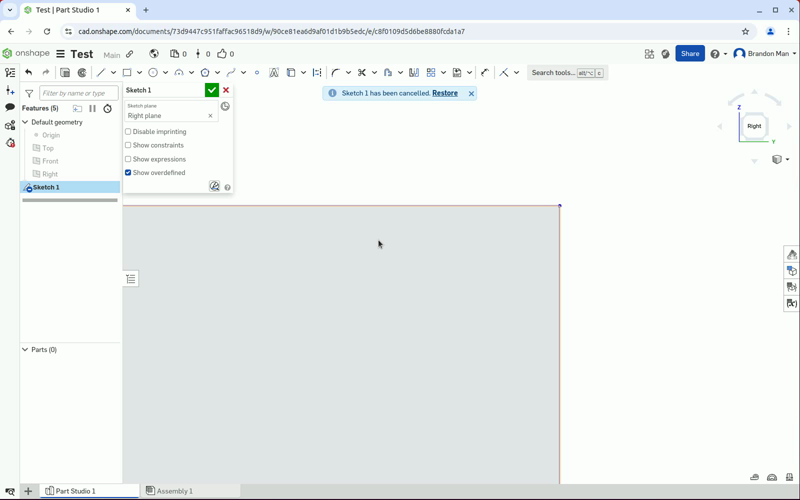
scroll(-6)
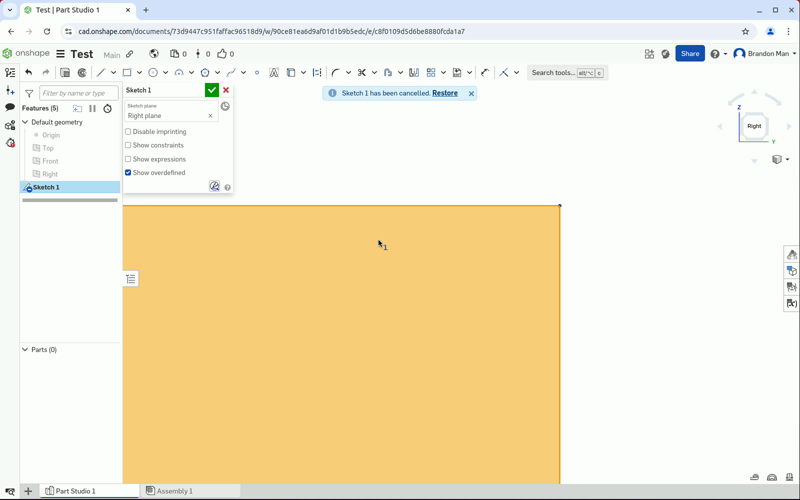
scroll(-6)
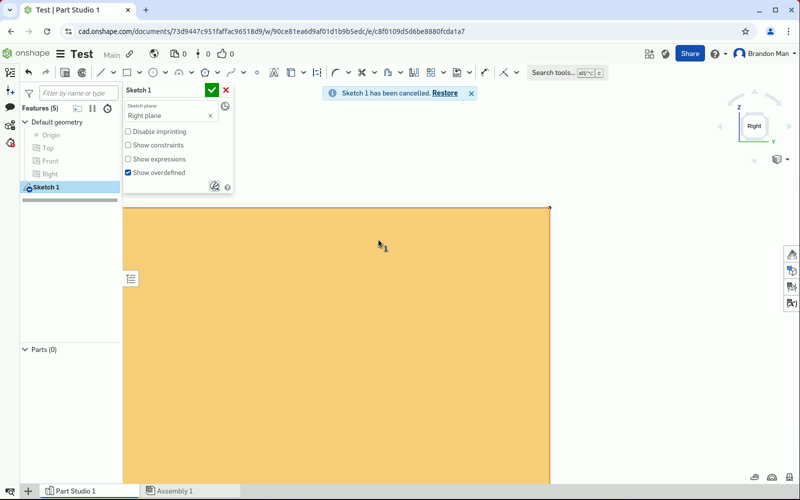
scroll(-6)
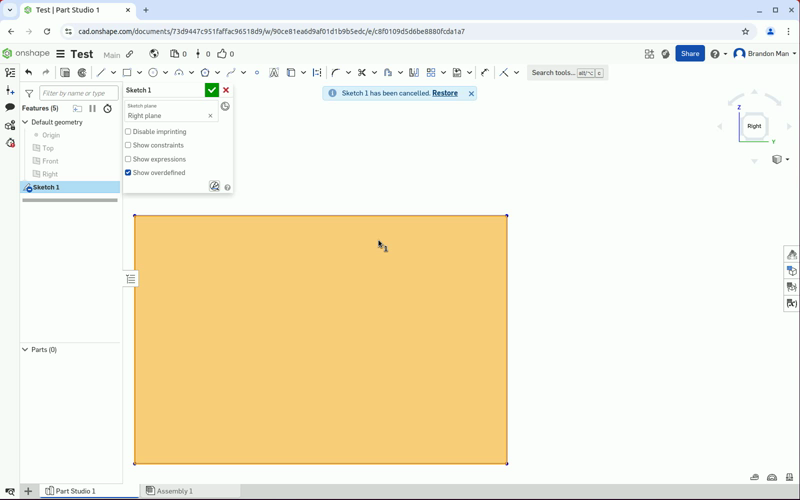
scroll(-6)
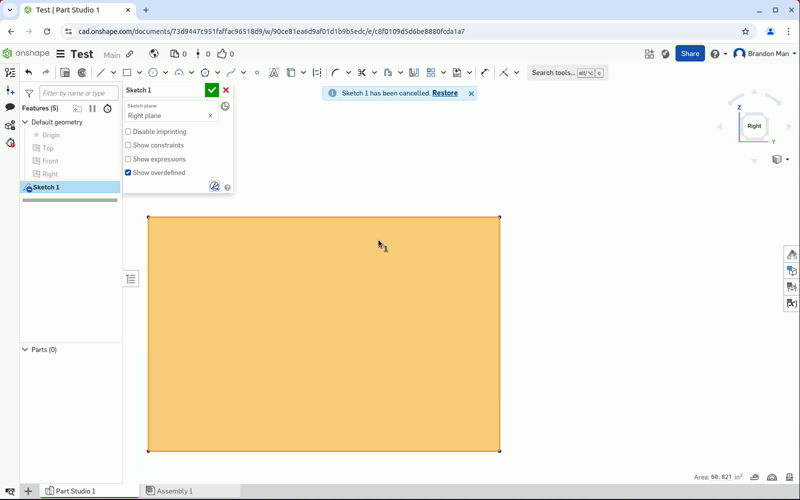
scroll(-6)
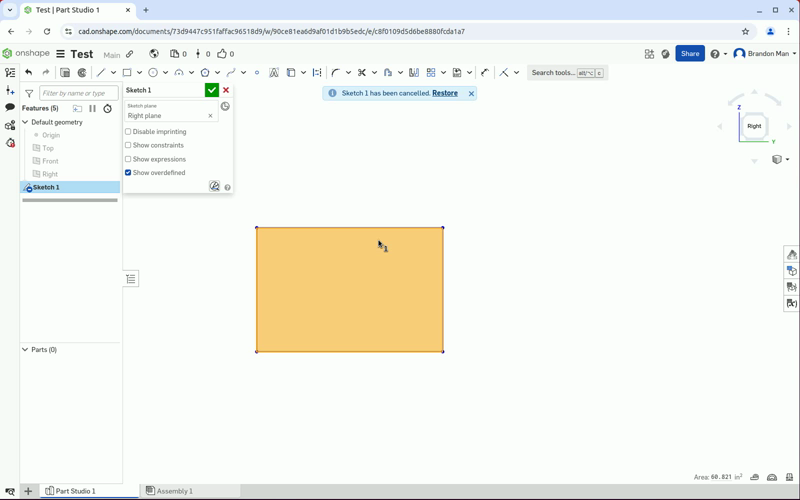
scroll(-6)
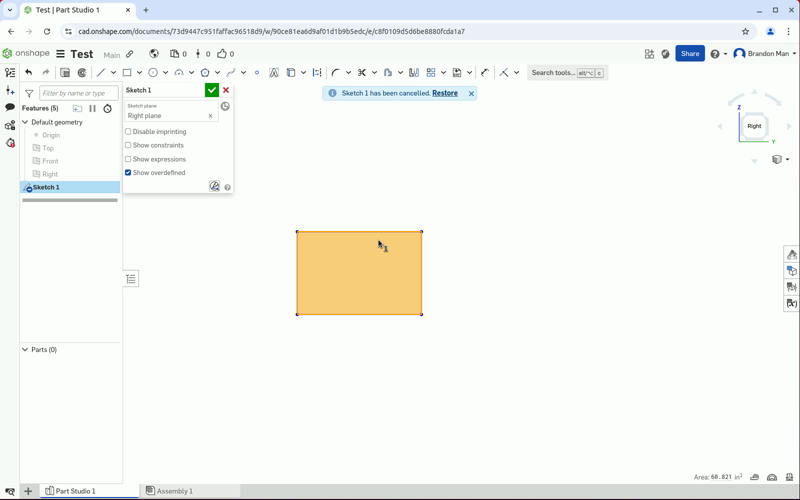
scroll(-6)
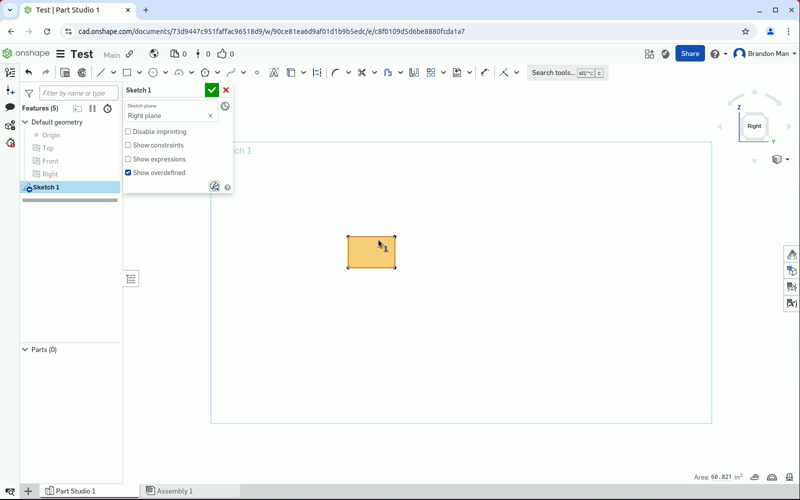
mouse_move(73, 352)
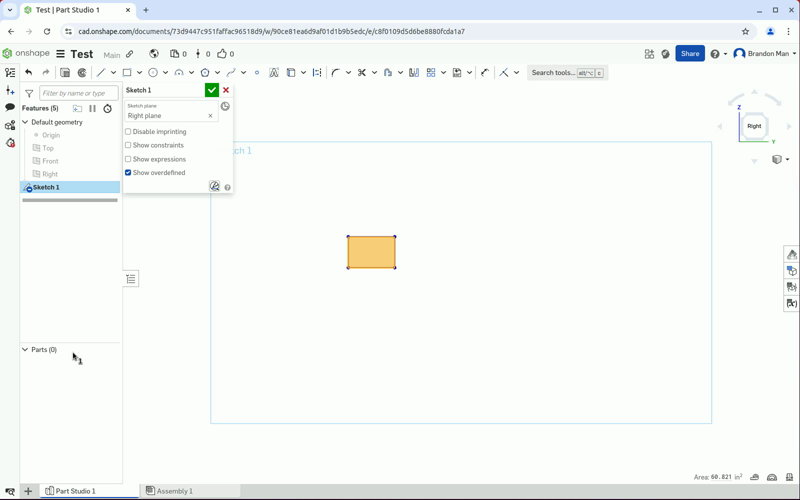
key(shift+y)
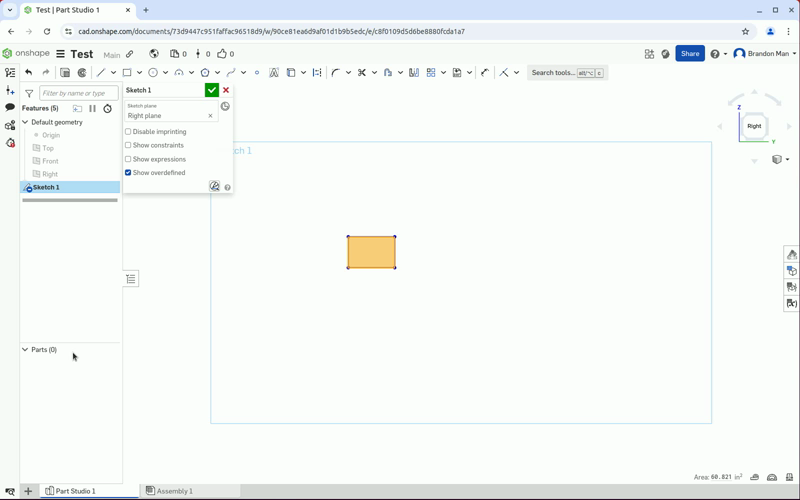
key(shift+e)
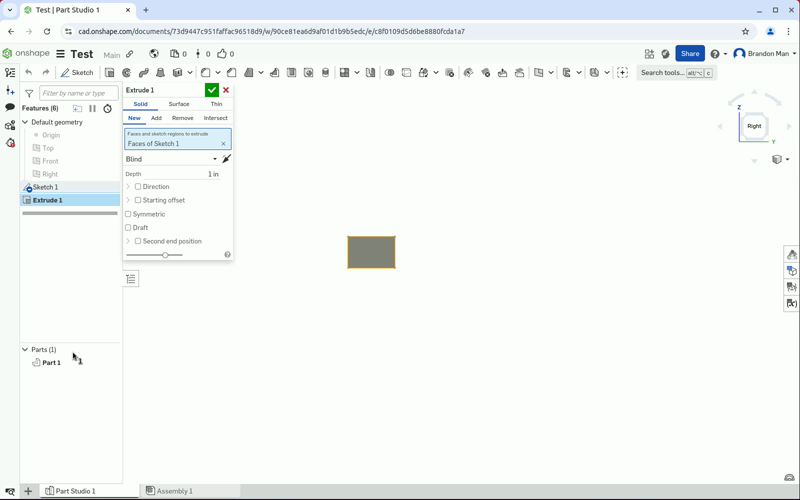
mouse_move(143, 106)
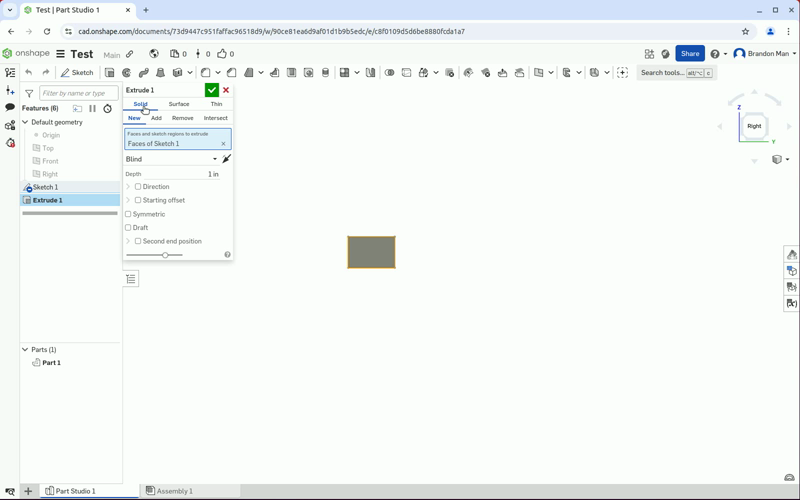
click(143, 106)
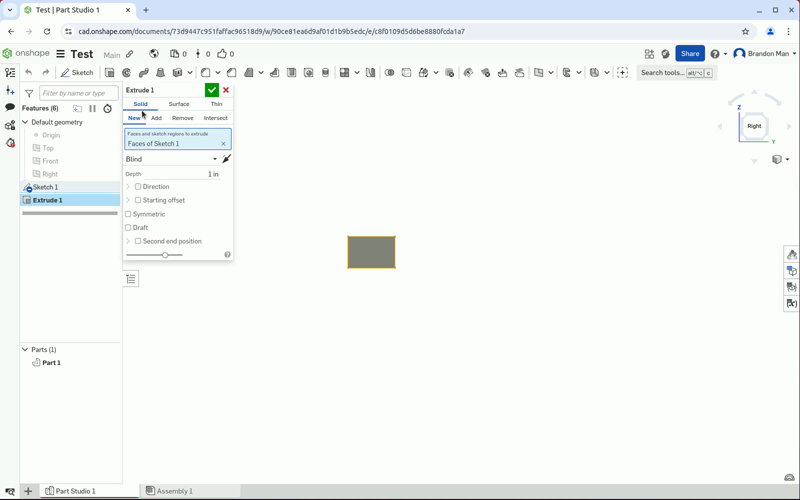
mouse_move(137, 120)
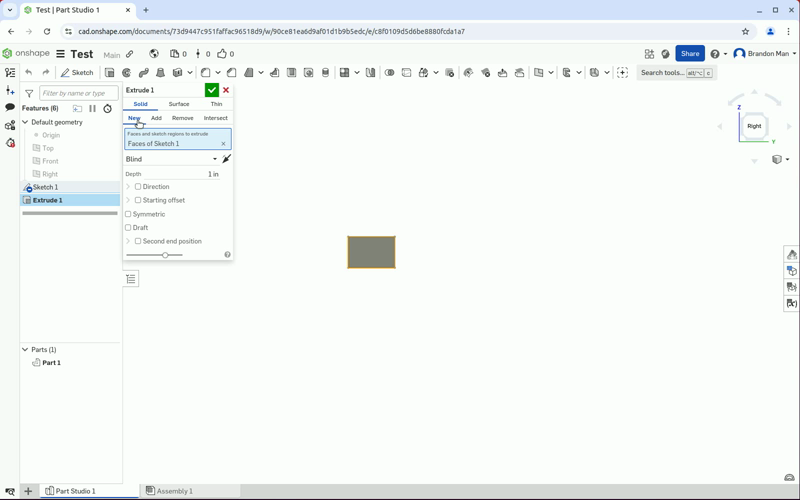
click(137, 120)
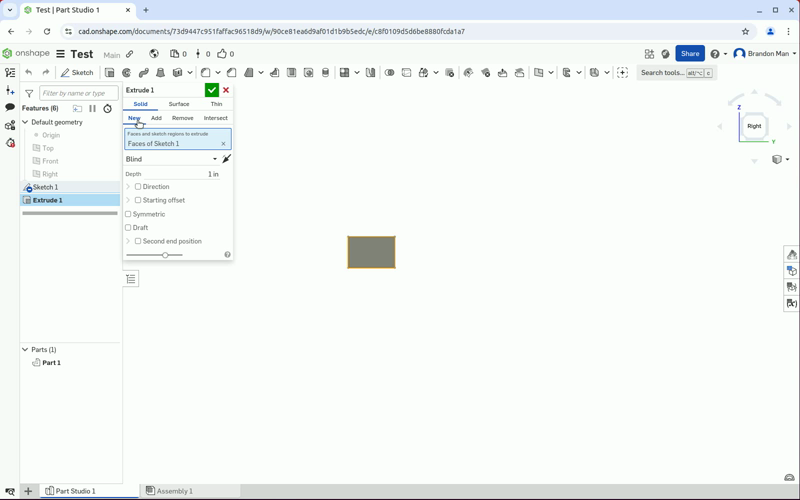
key(tab, 4)
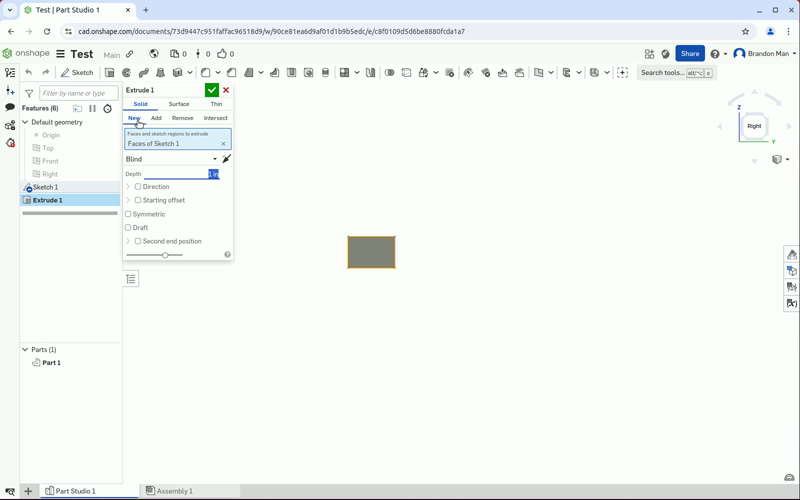
text(7.943)
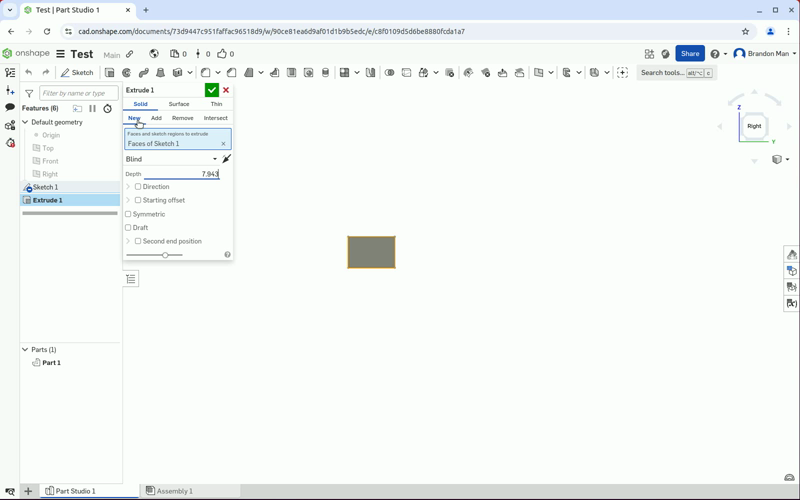
key(enter)
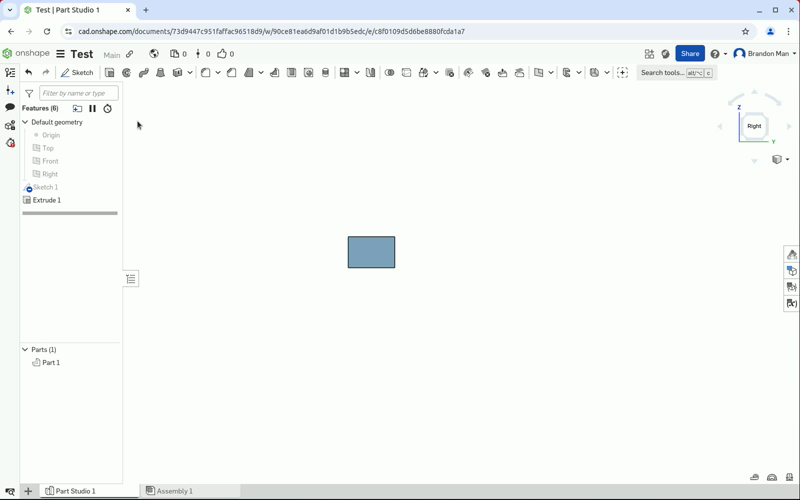
key(shift+h)
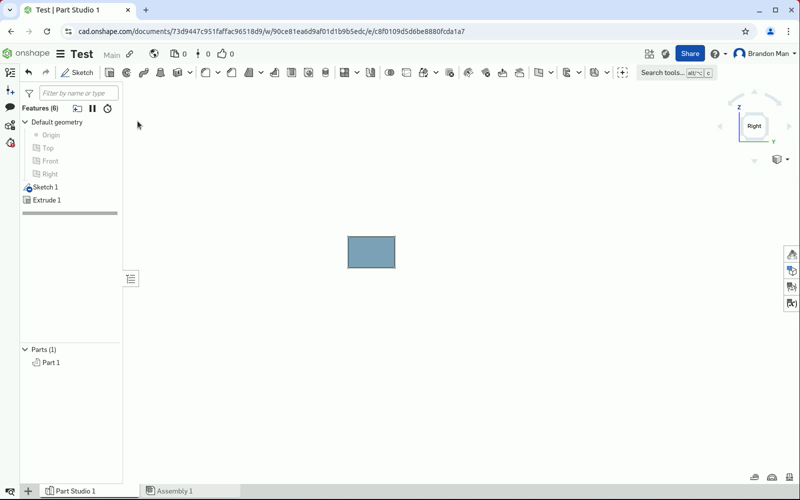
key(shift+h)
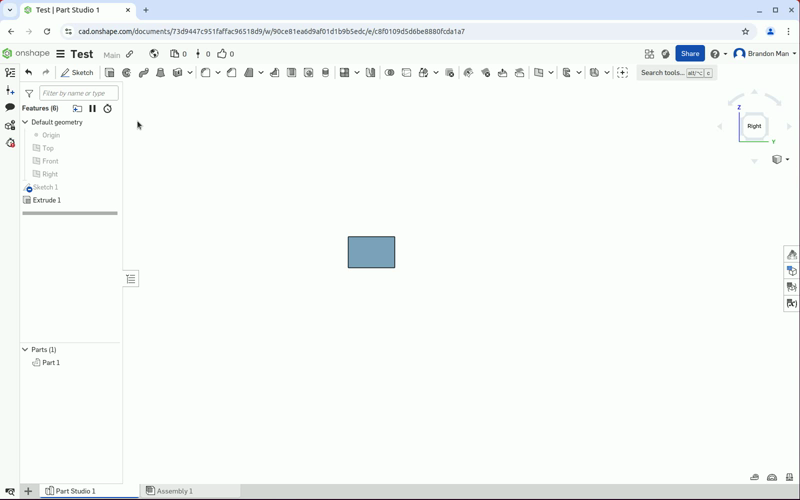
mouse_move(73, 189)
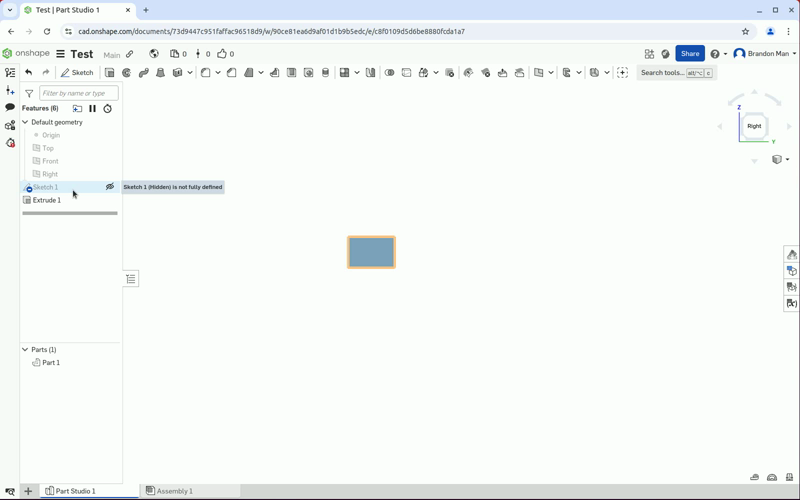
click(73, 189)
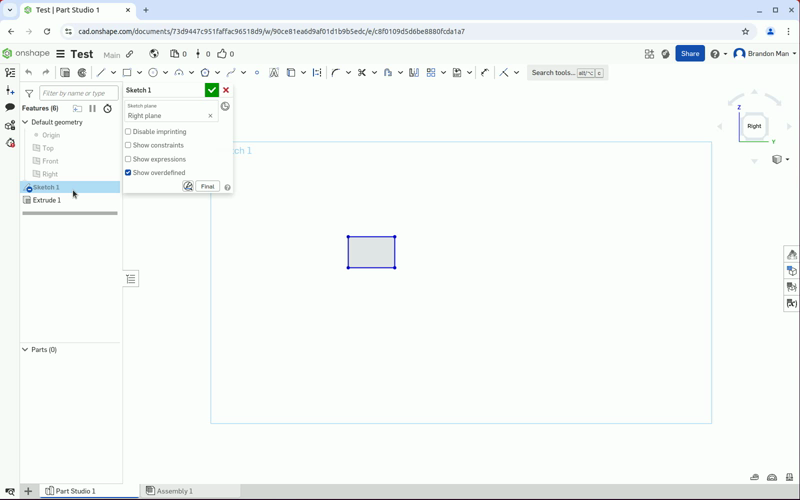
mouse_move(229, 92)
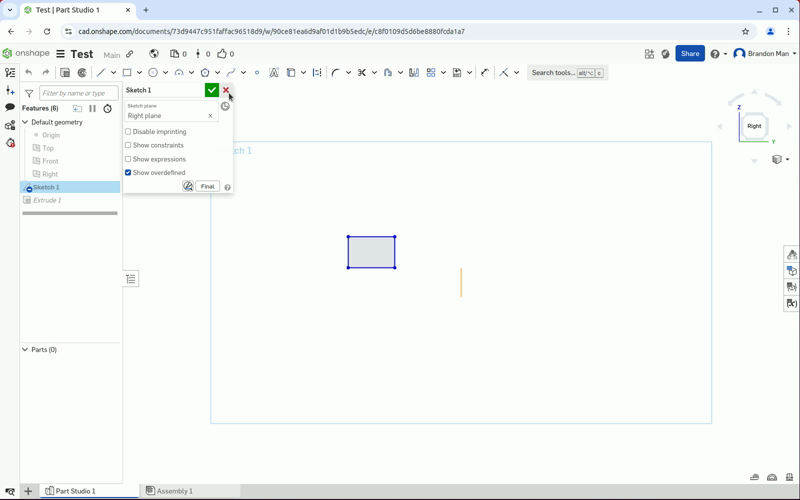
click(229, 92)
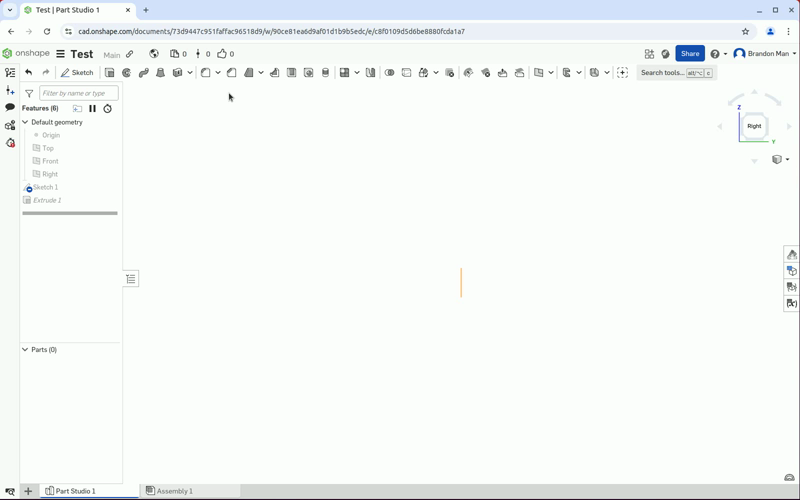
mouse_move(73, 352)
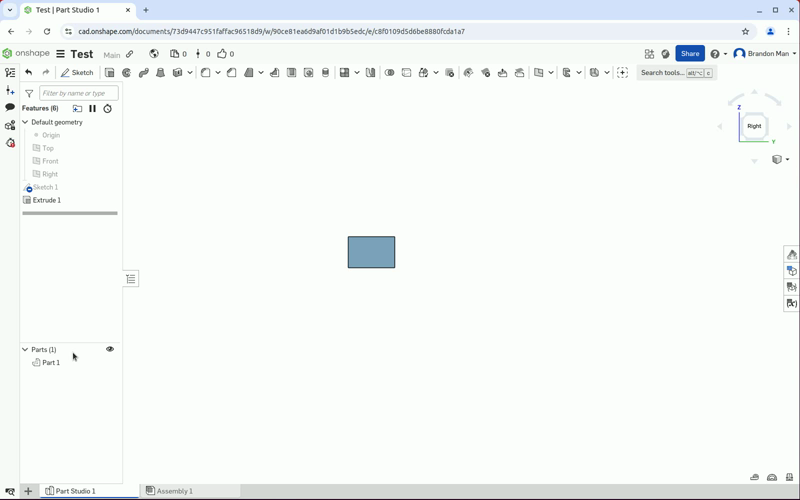
key(y)
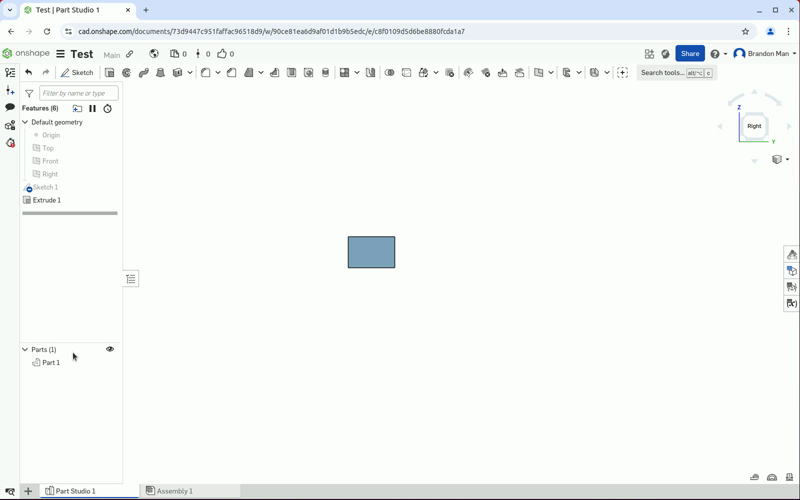
key(shift+p)
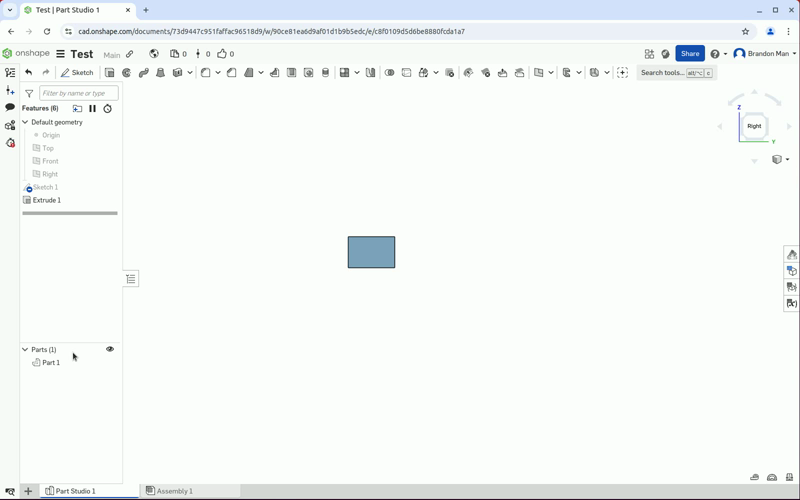
key(space)
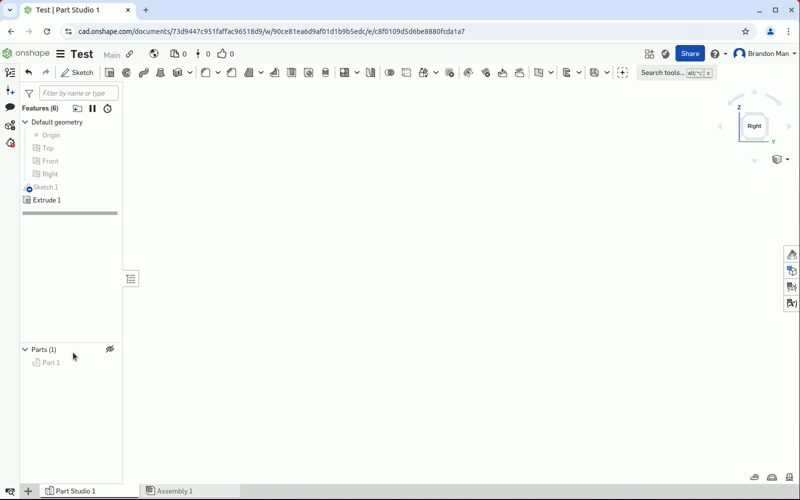
key_down(shift)
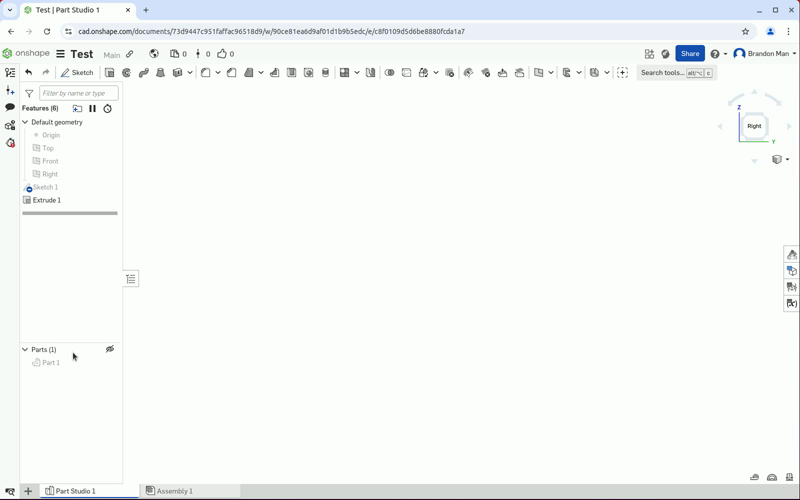
key(right)
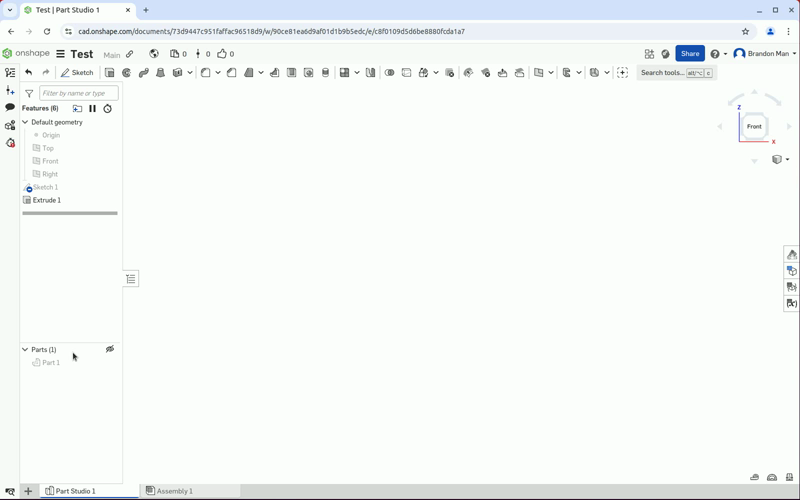
key_up(shift)
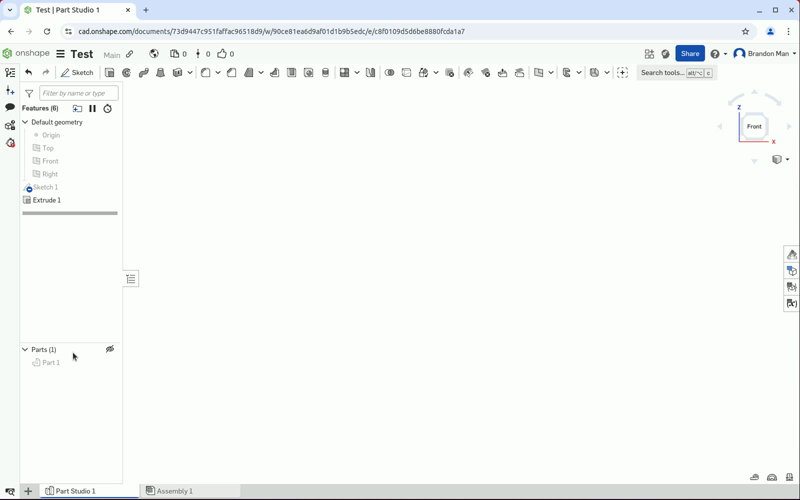
mouse_move(73, 352)
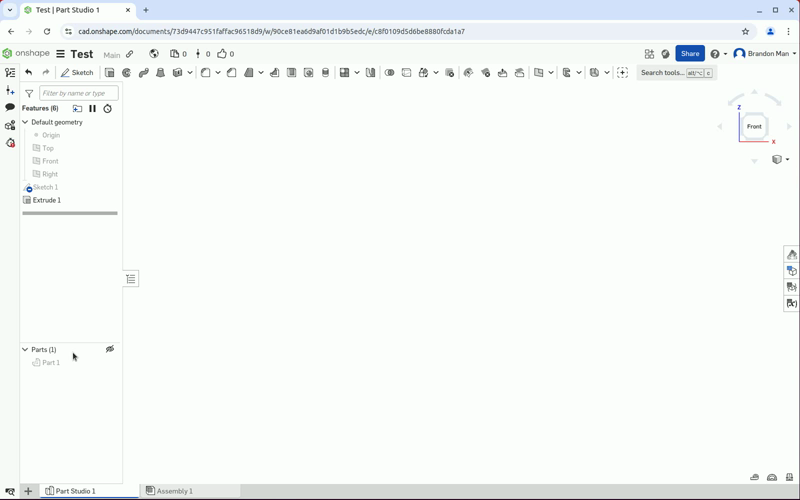
key(shift+y)
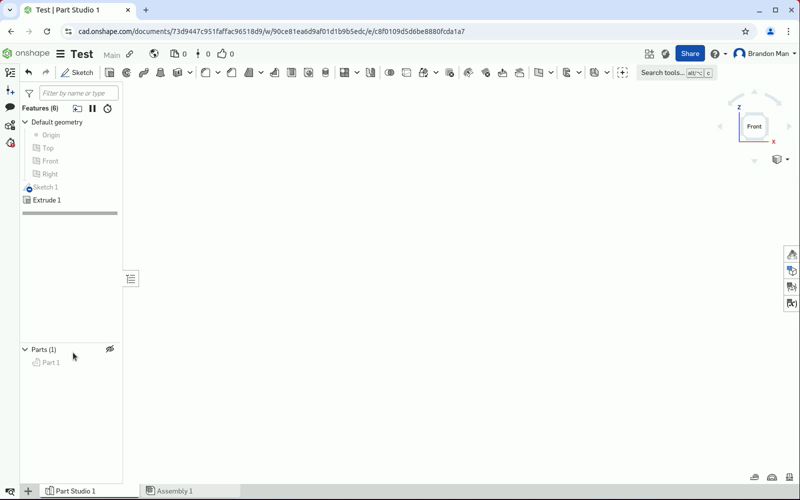
key(shift+s)
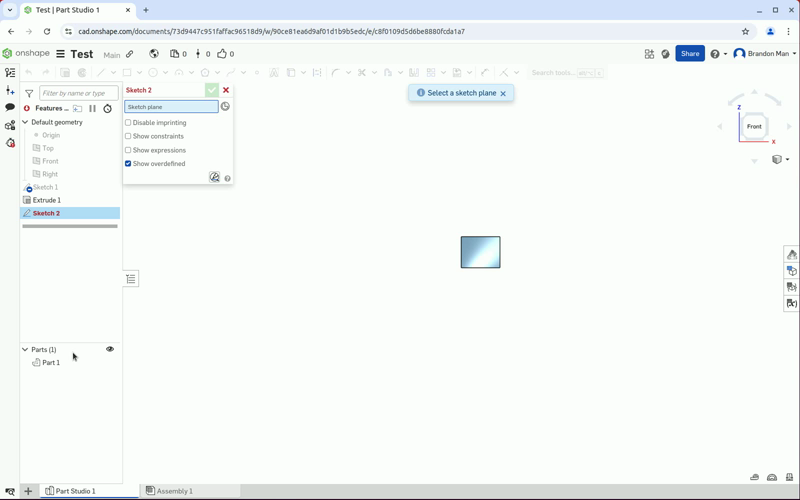
mouse_move(73, 163)
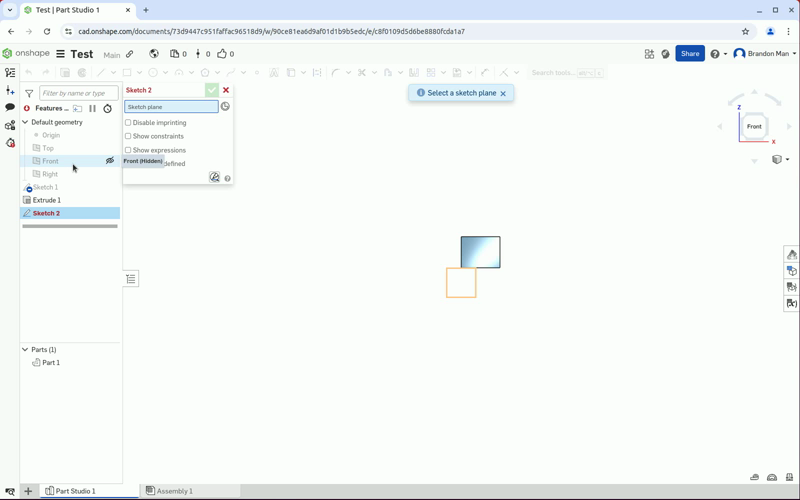
click(73, 163)
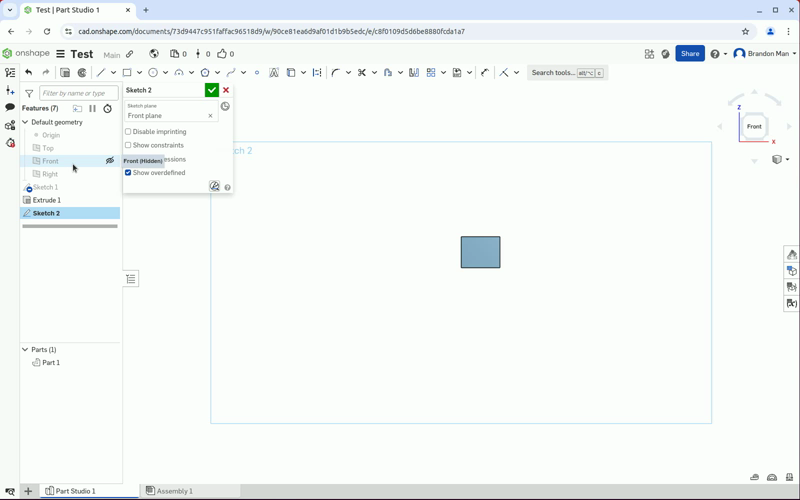
mouse_move(73, 352)
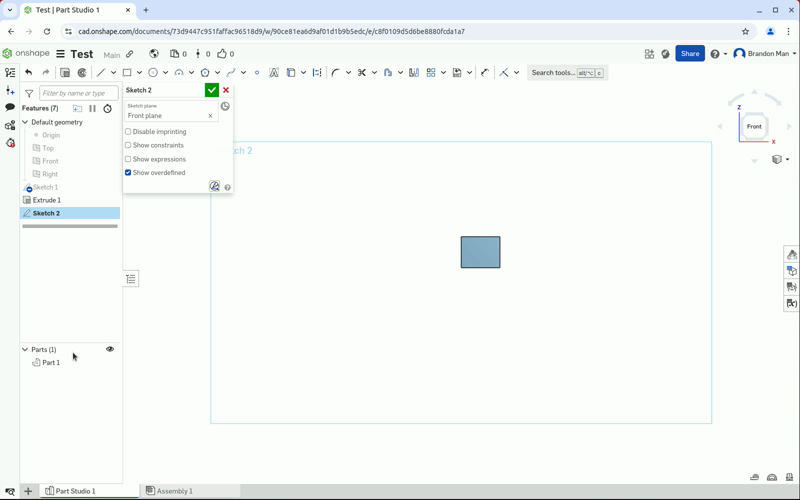
key(y)
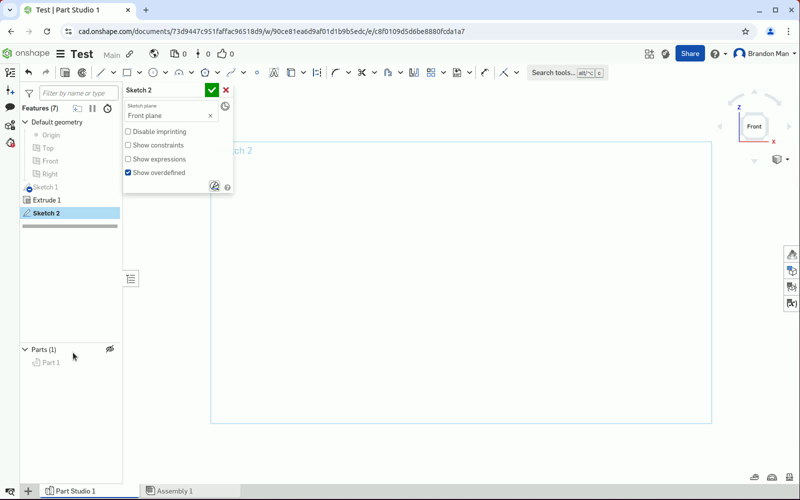
key(c)
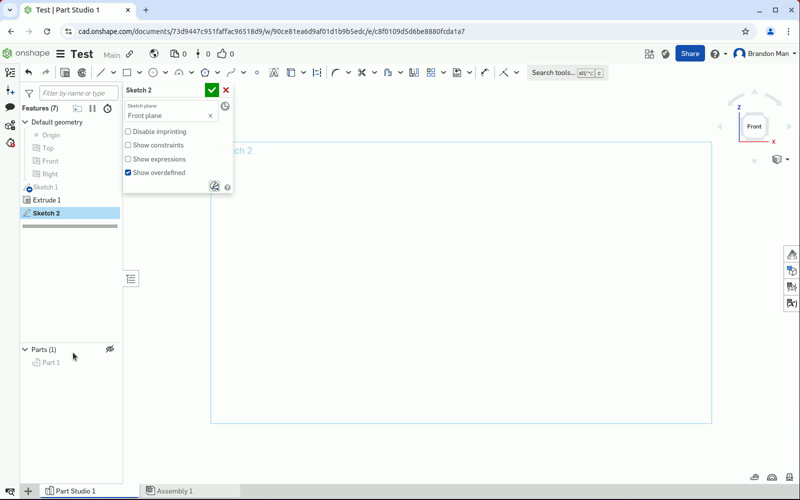
key_down(shift)
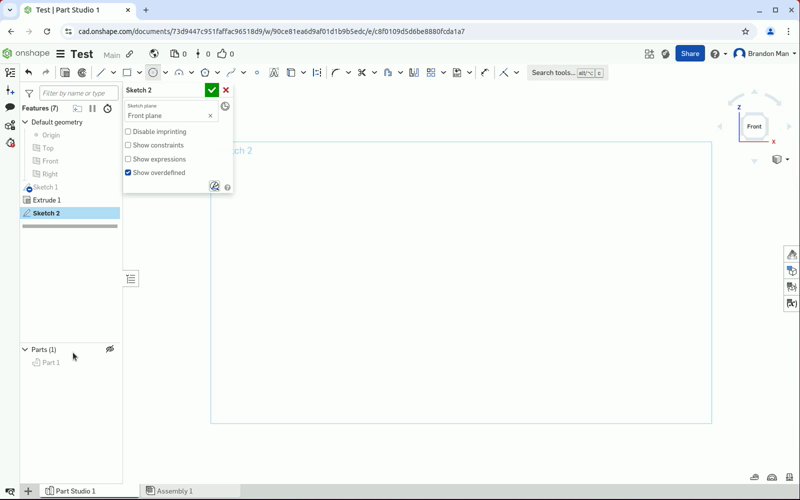
mouse_move(496, 260)
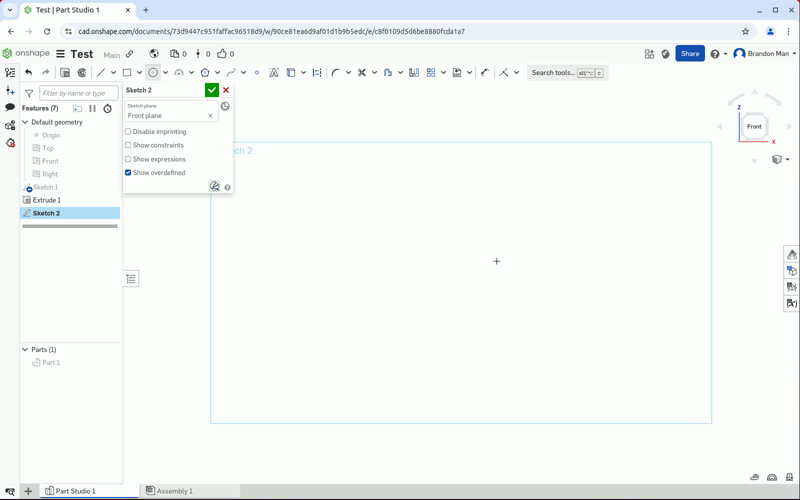
click(496, 260)
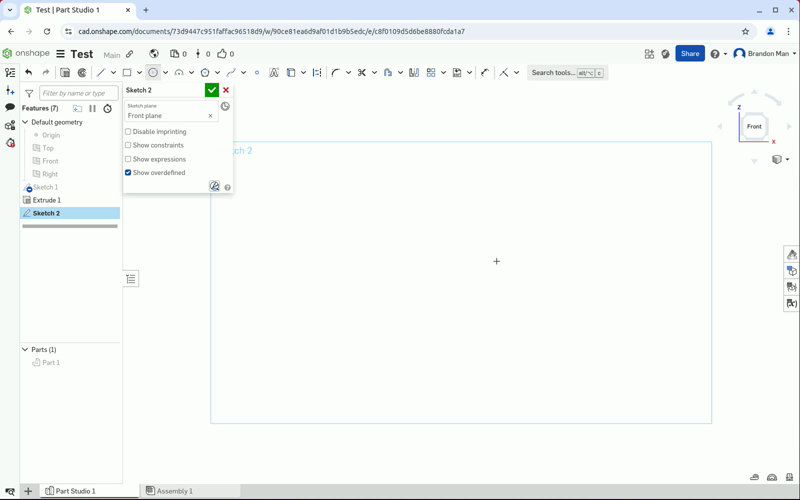
key_up(shift)
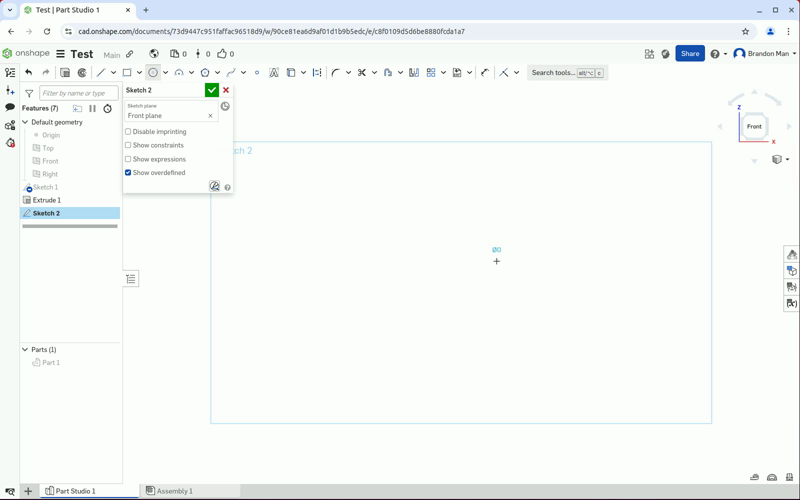
mouse_move(517, 260)
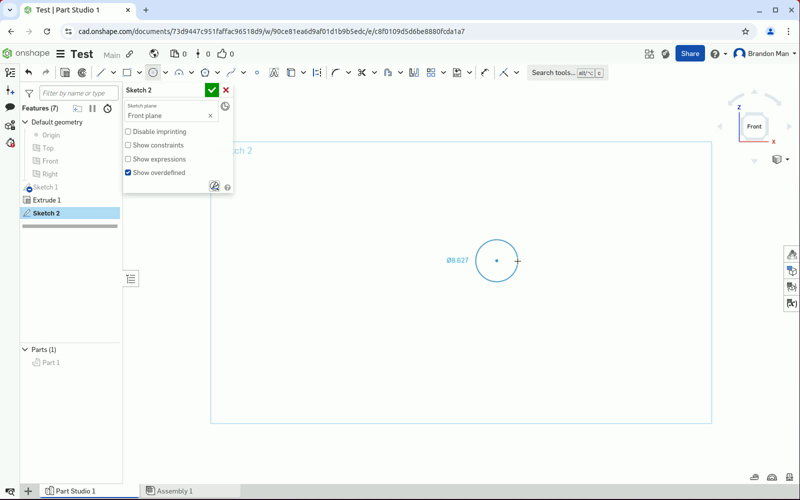
click(517, 260)
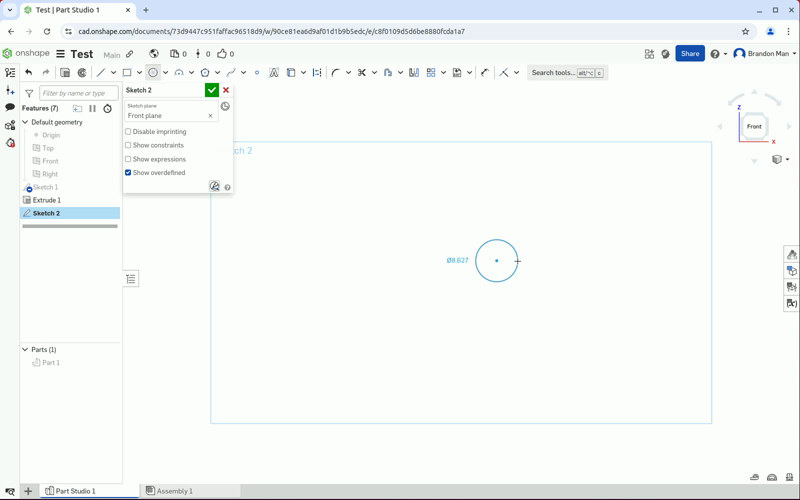
key(esc)
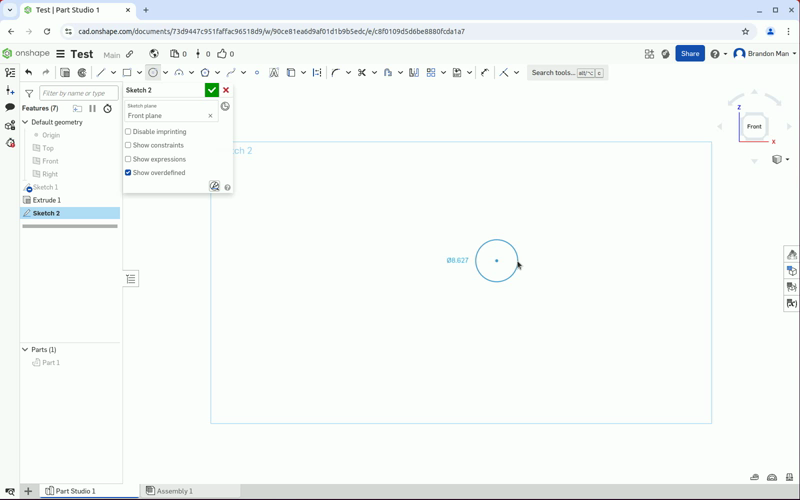
mouse_move(509, 252)
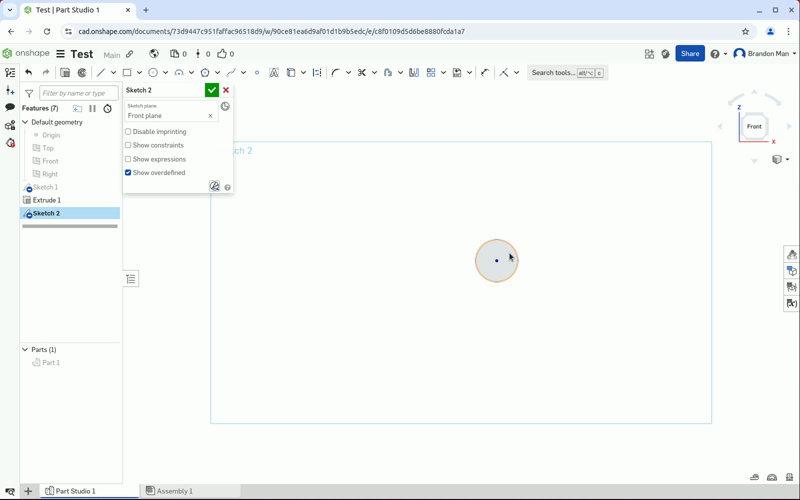
scroll(6)
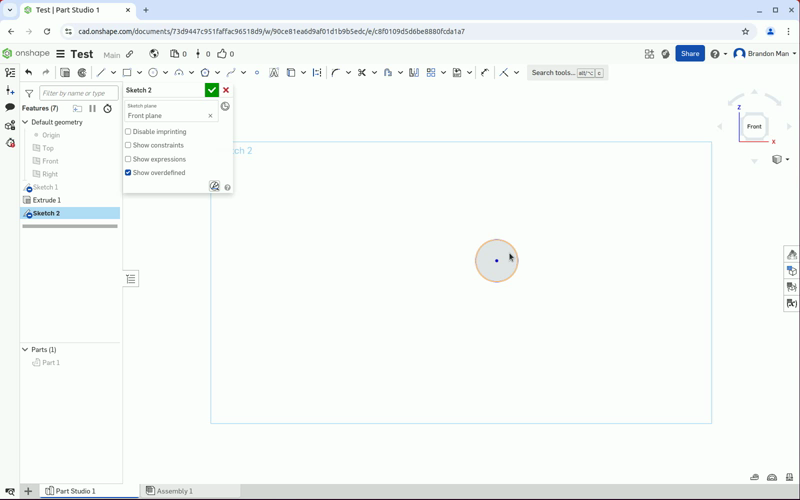
scroll(6)
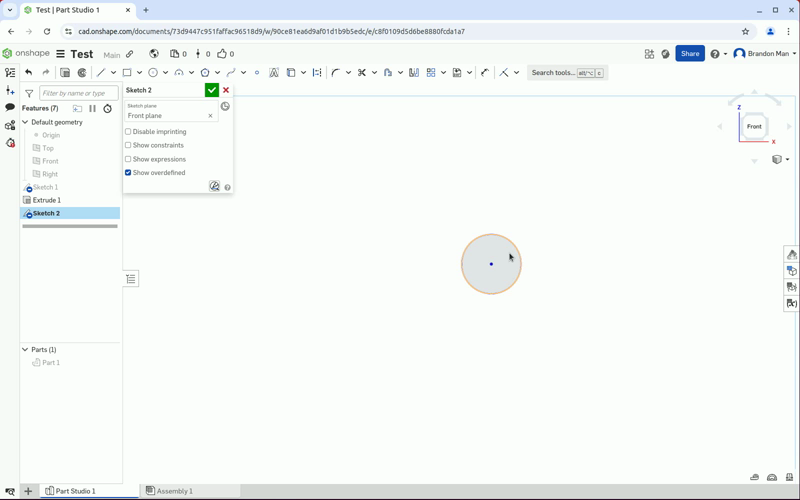
scroll(6)
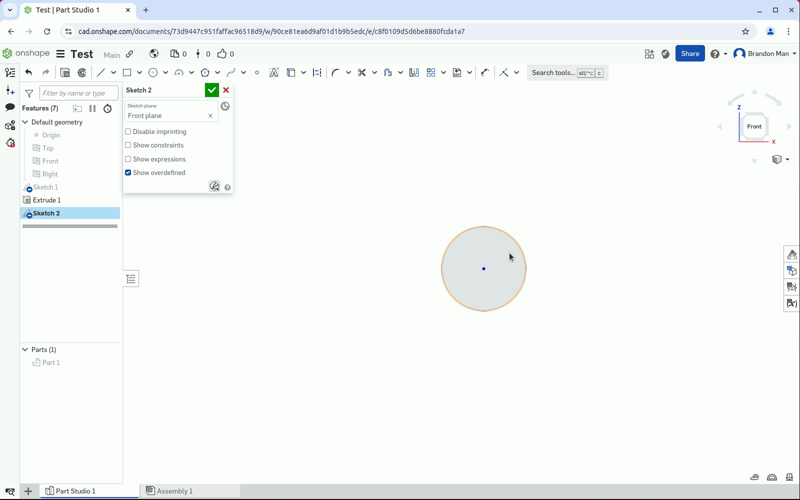
scroll(6)
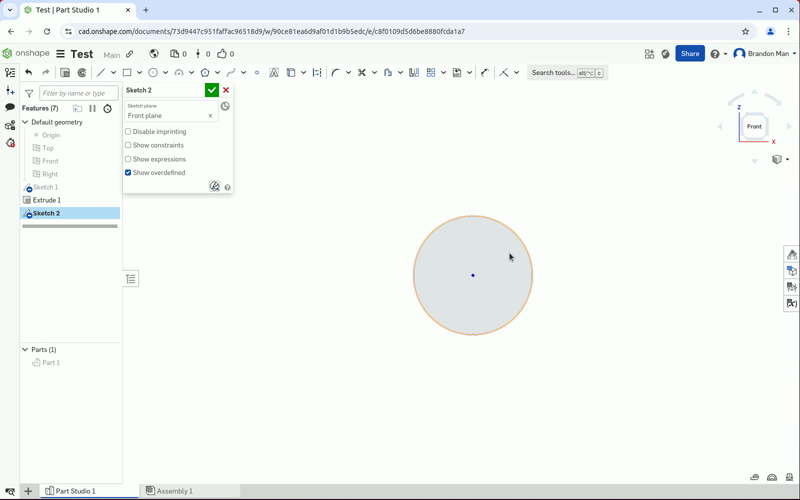
scroll(6)
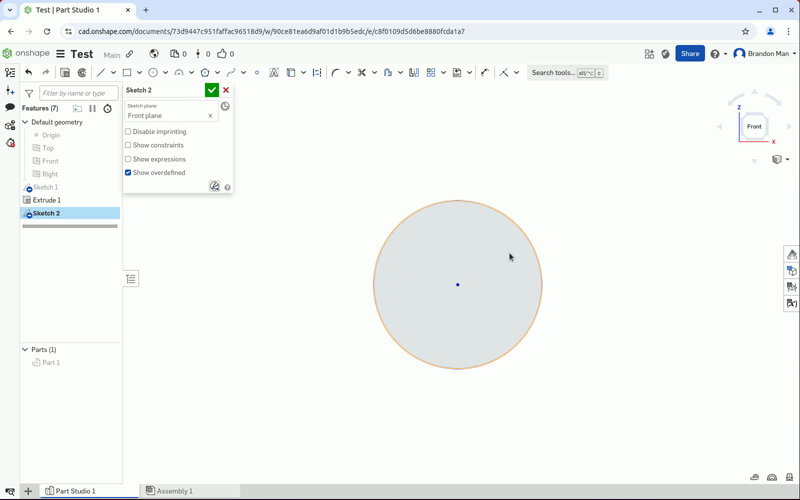
scroll(6)
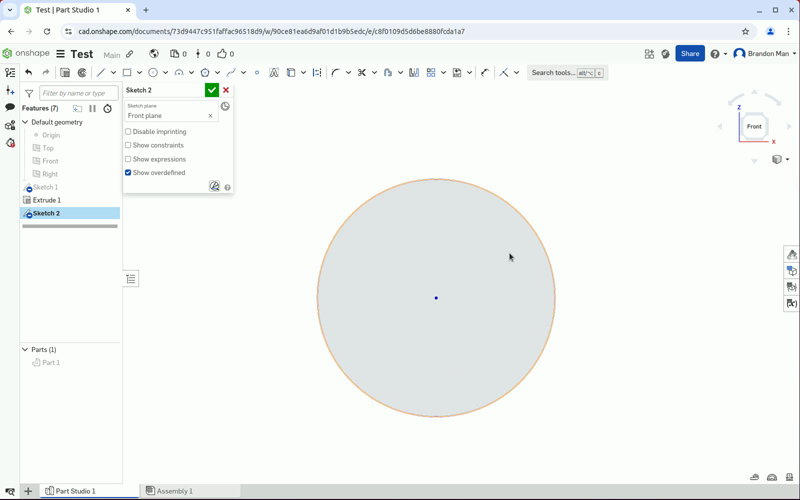
scroll(6)
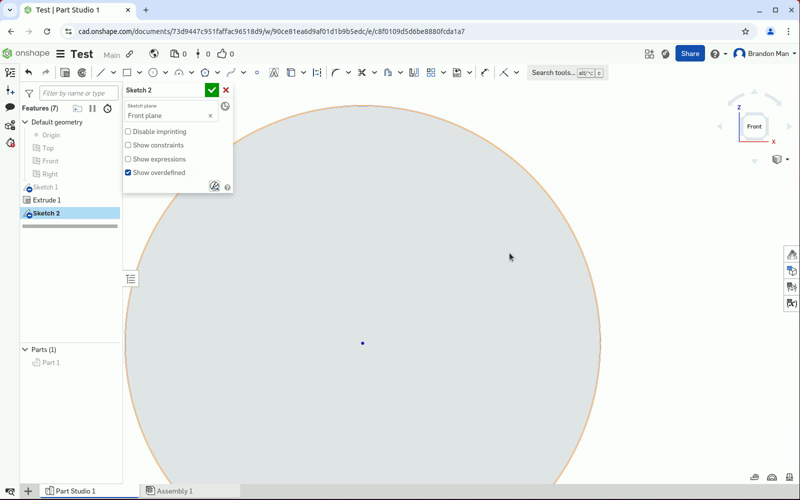
click(509, 252)
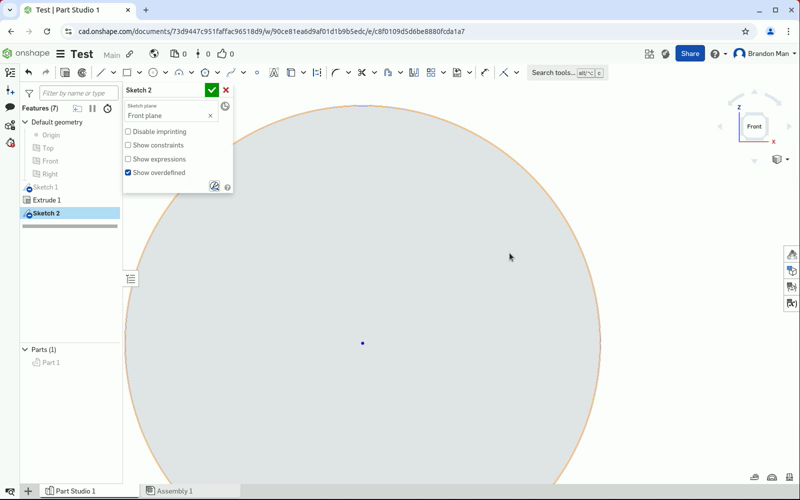
scroll(-6)
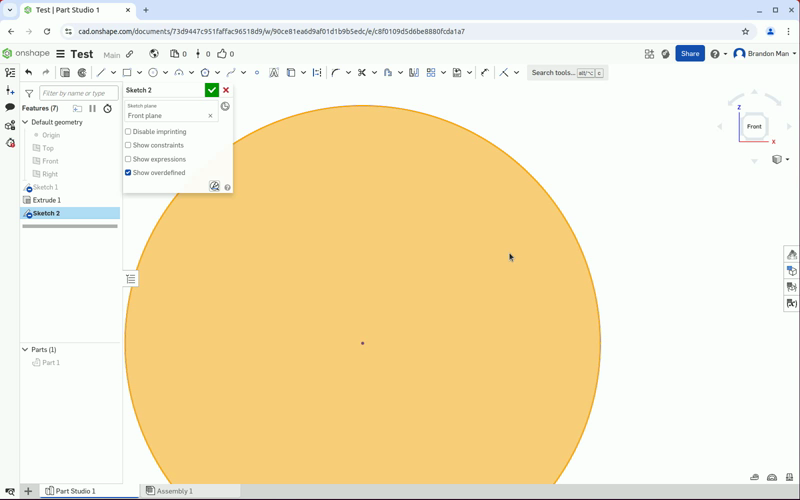
scroll(-6)
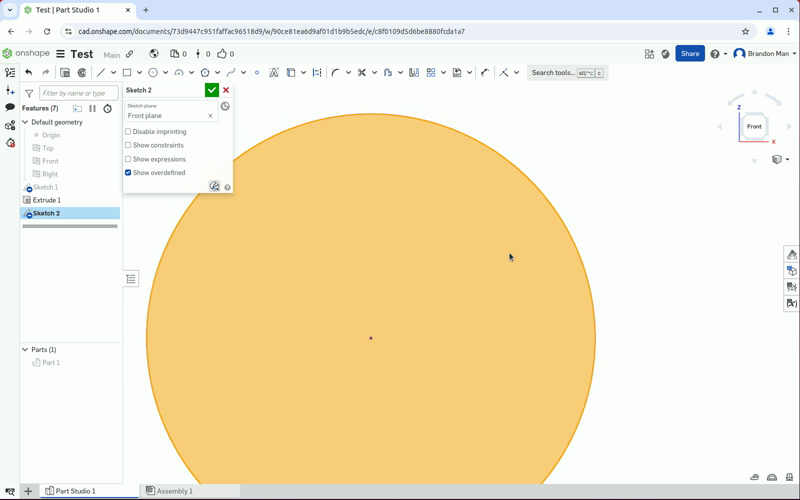
scroll(-6)
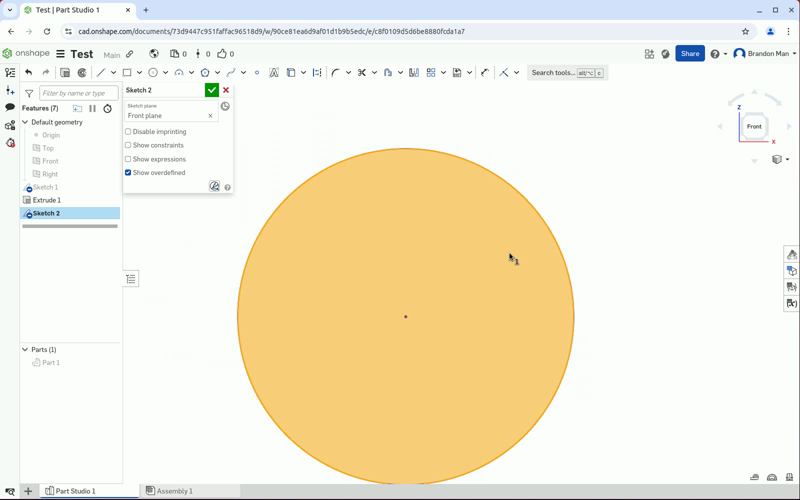
scroll(-6)
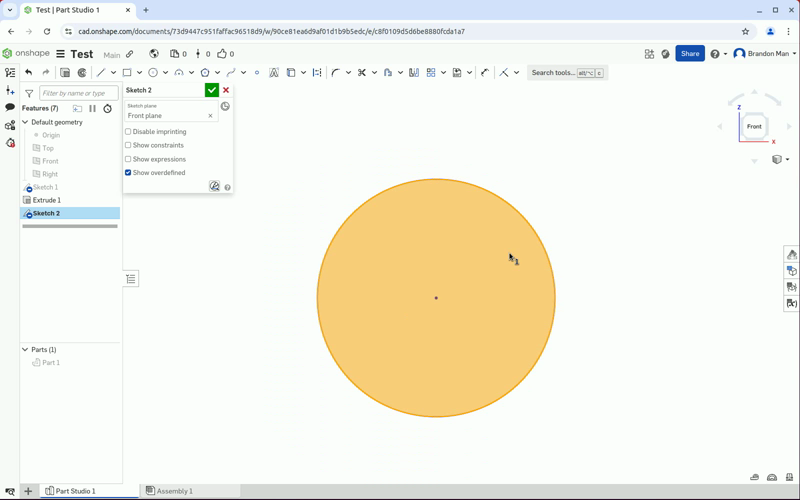
scroll(-6)
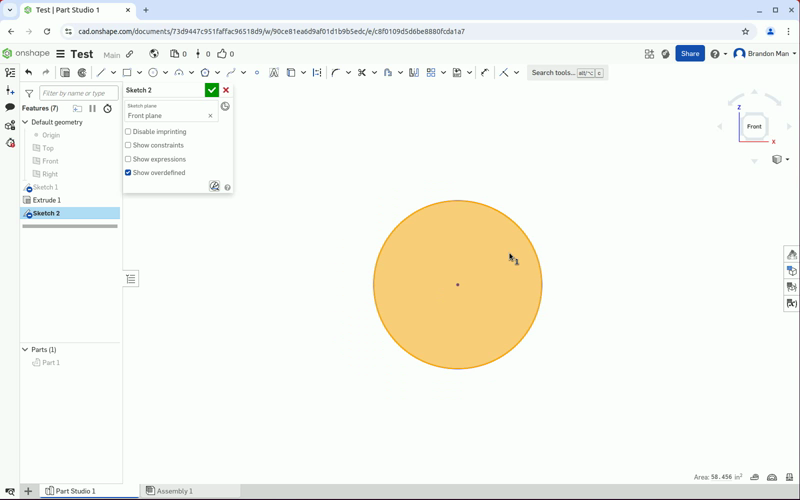
scroll(-6)
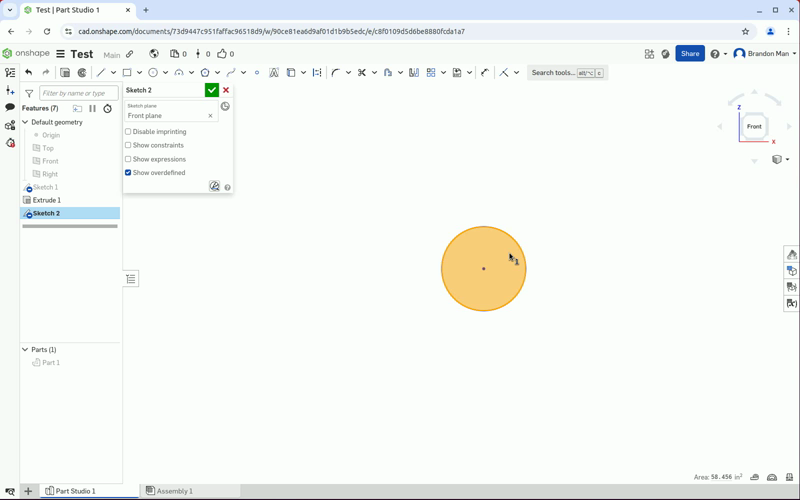
scroll(-6)
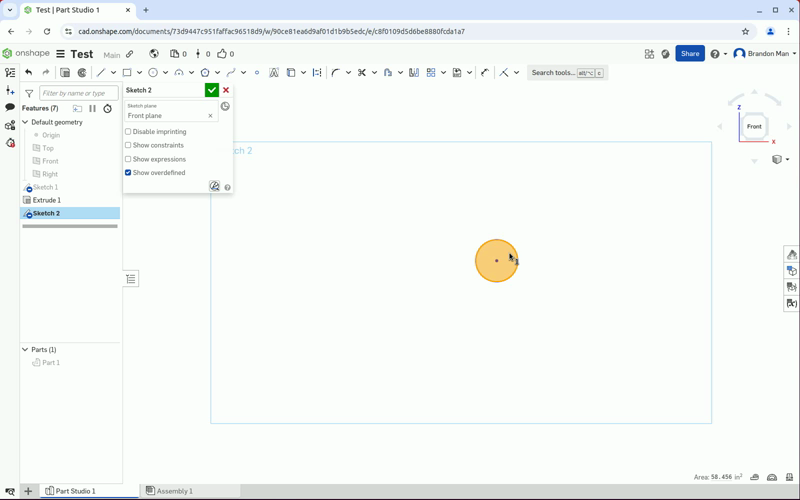
mouse_move(73, 352)
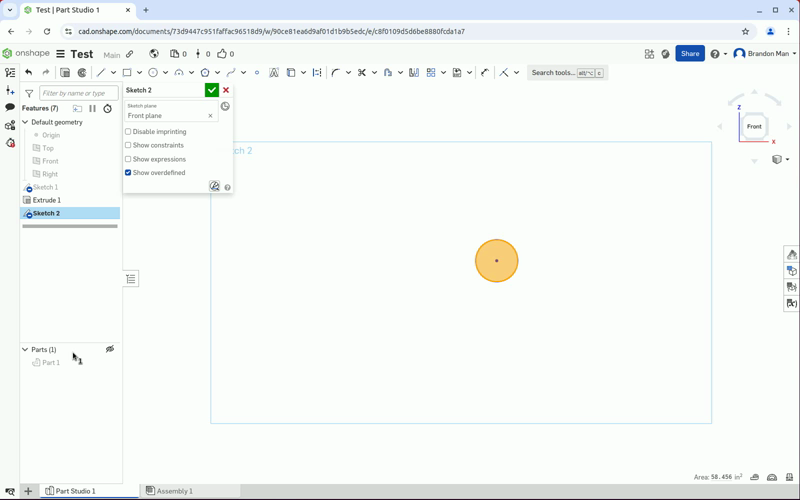
key(shift+y)
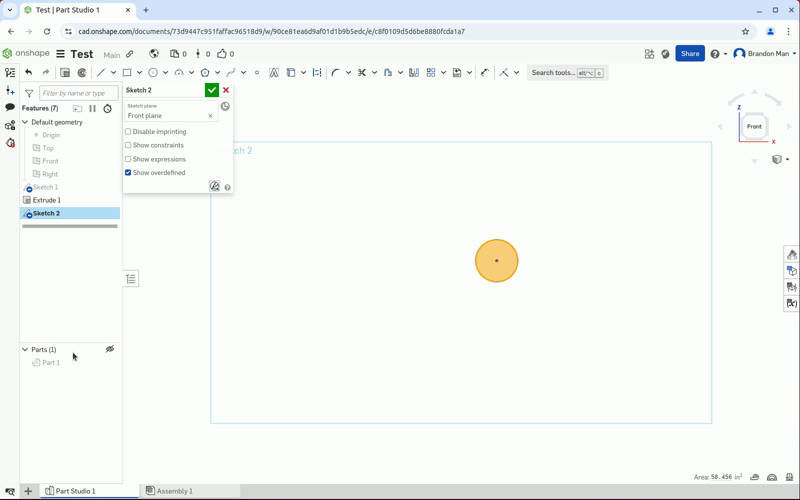
key(shift+e)
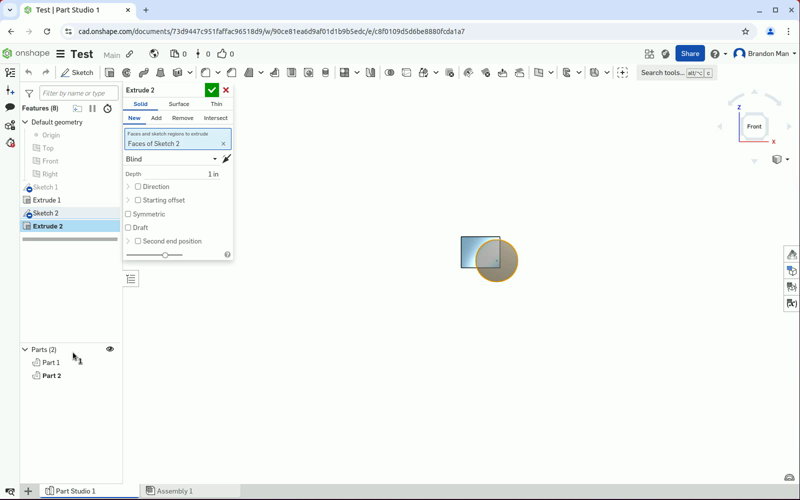
mouse_move(143, 106)
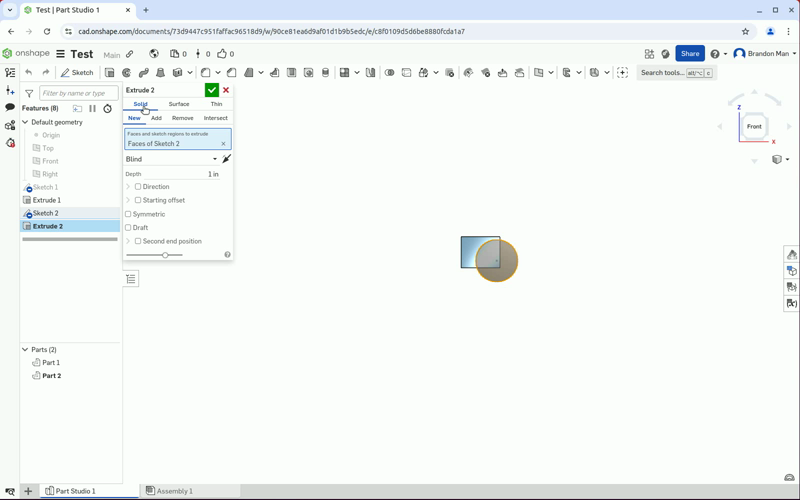
click(143, 106)
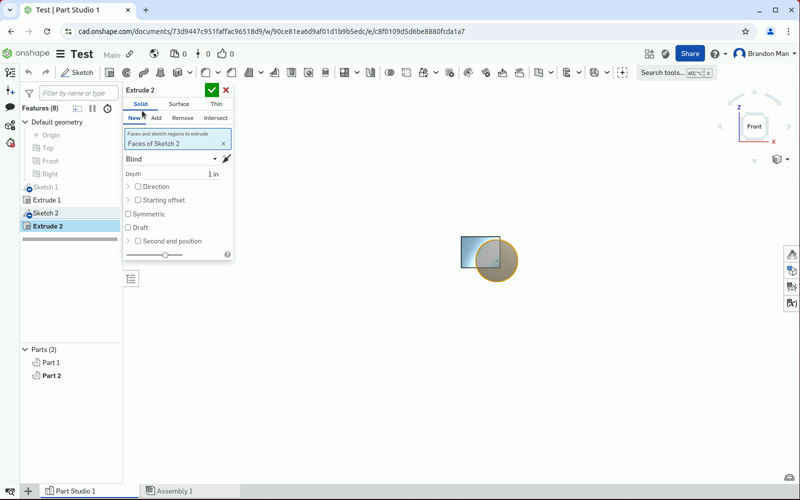
mouse_move(137, 120)
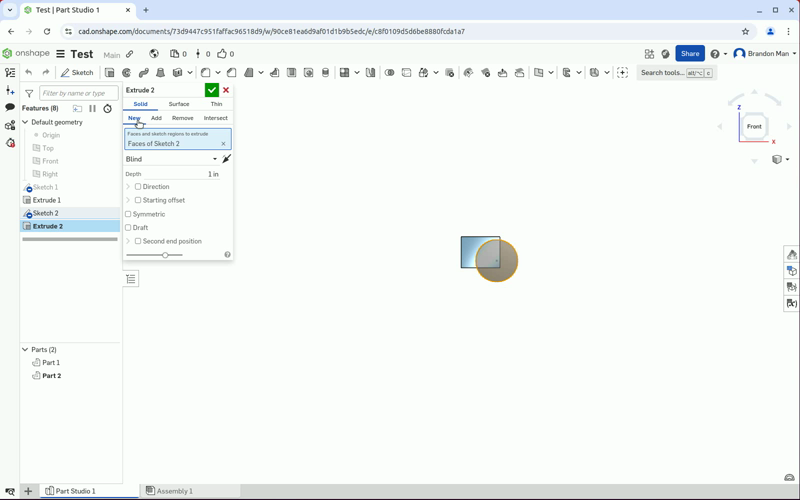
click(137, 120)
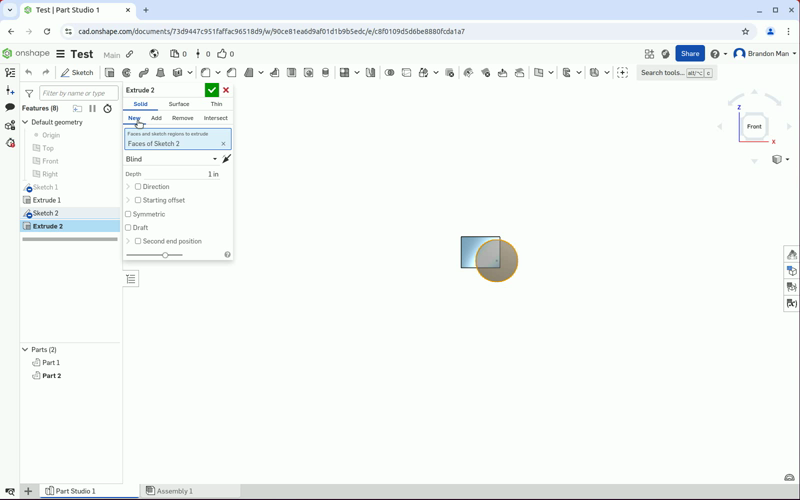
key(tab, 4)
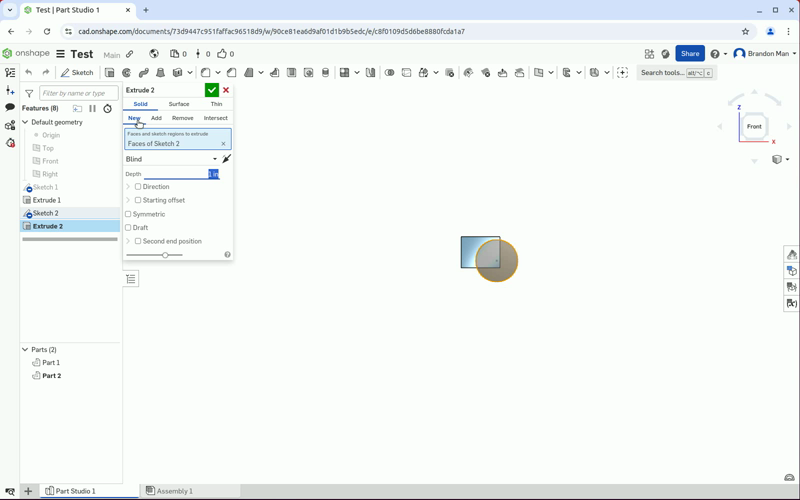
text(2.889)
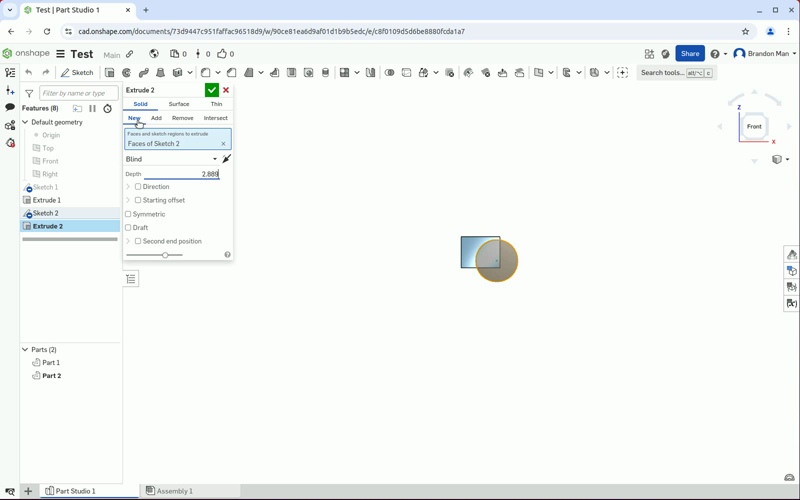
key(enter)
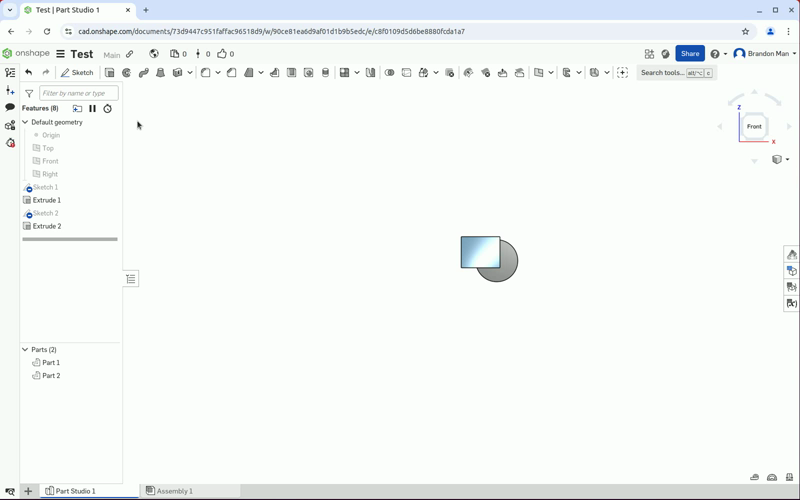
key(shift+h)
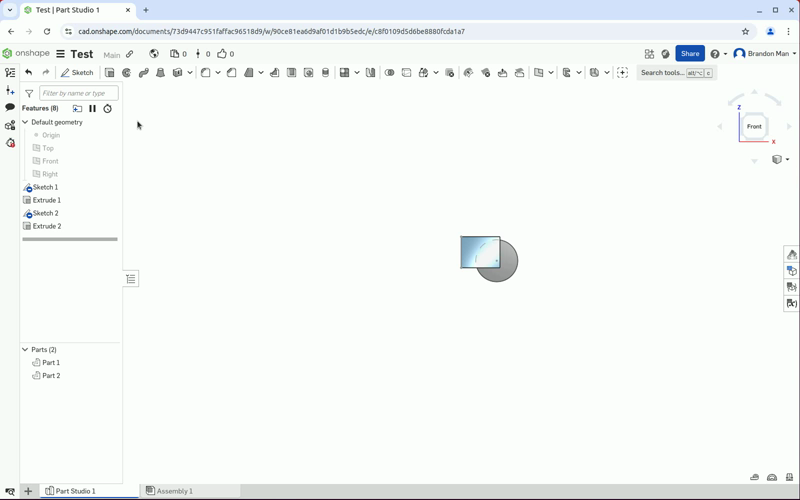
key(shift+h)
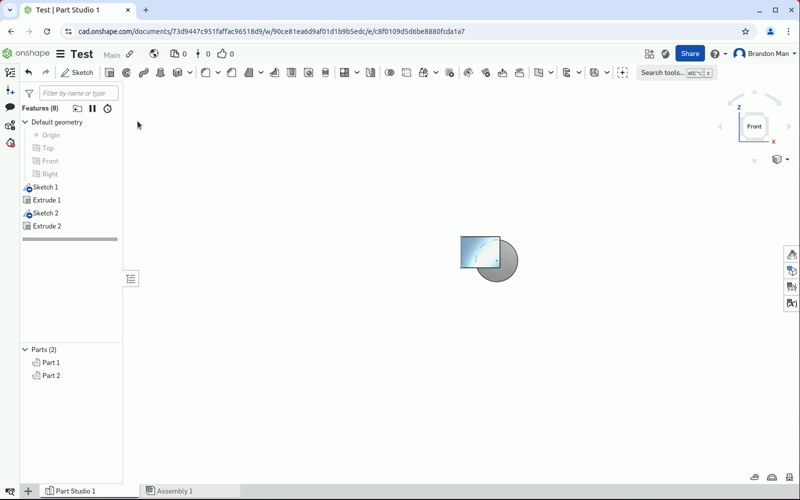
key(shift+7)
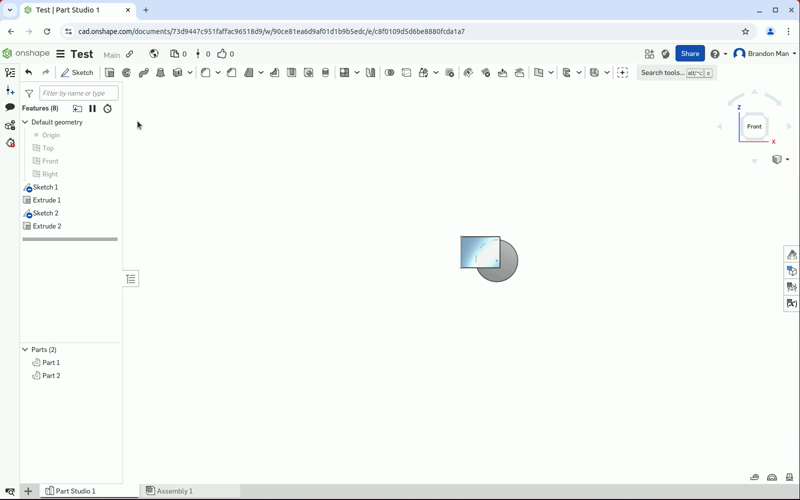
key(left, 2)
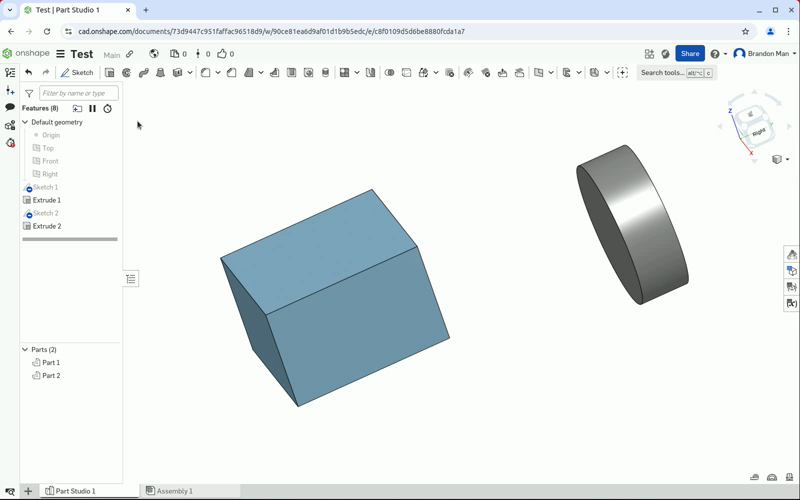
key(down, 2)
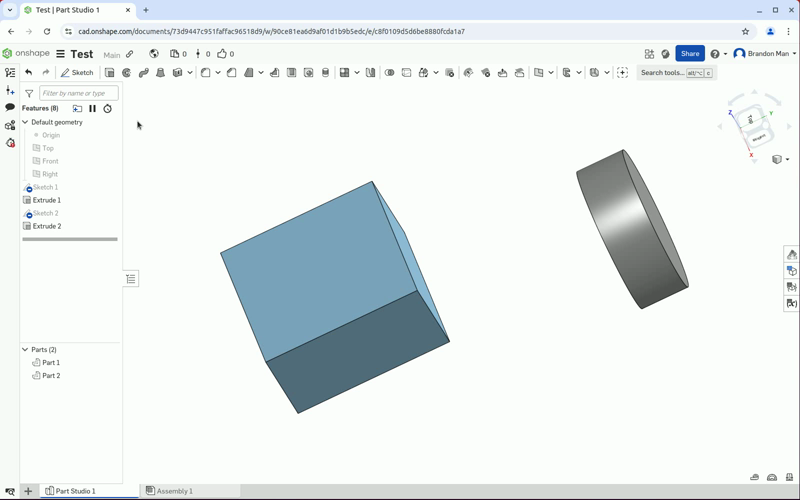
key(up, 2)
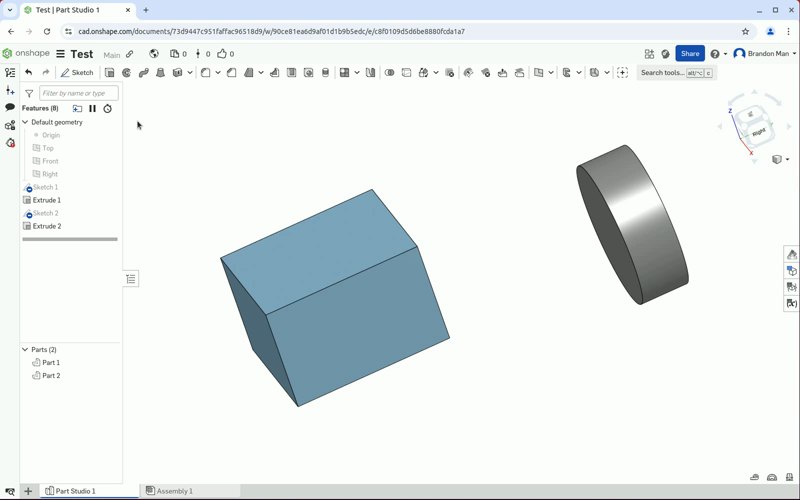
key(right, 2)
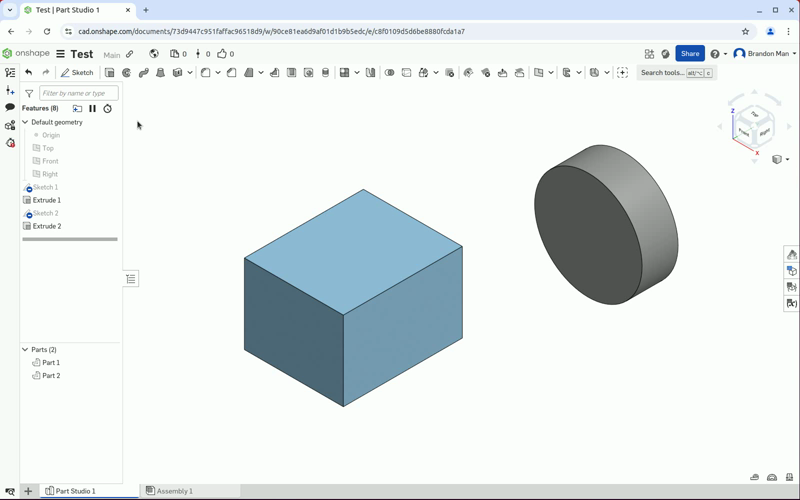
mouse_move(73, 189)
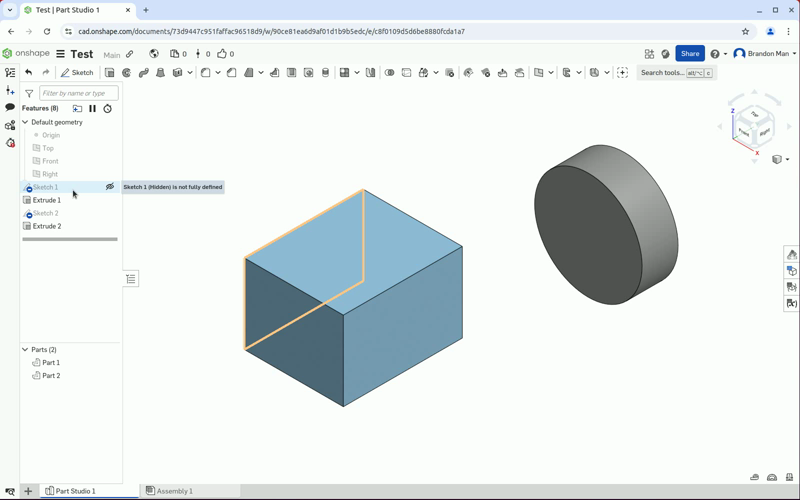
click(73, 189)